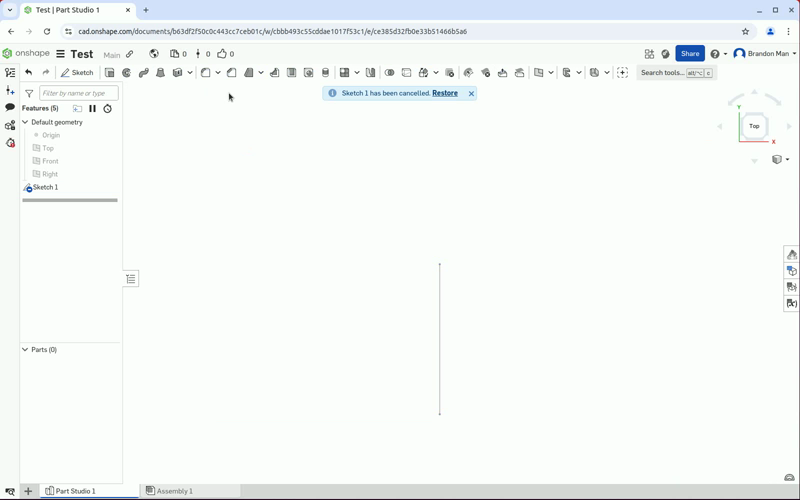
key(shift+h)
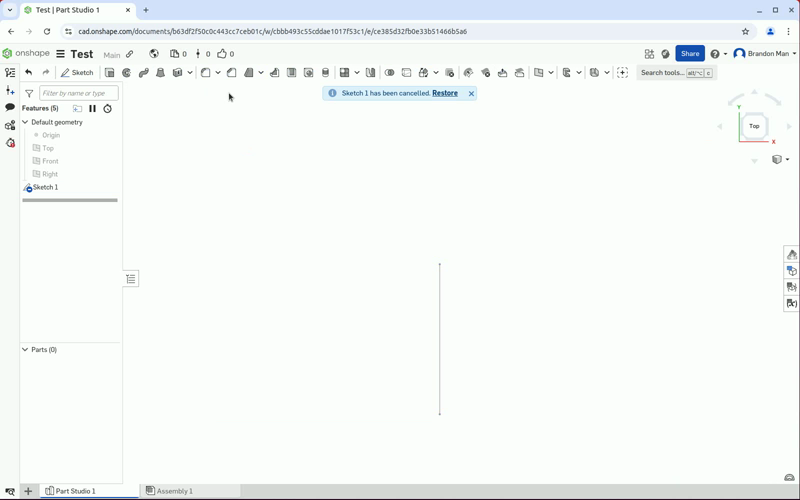
key(shift+s)
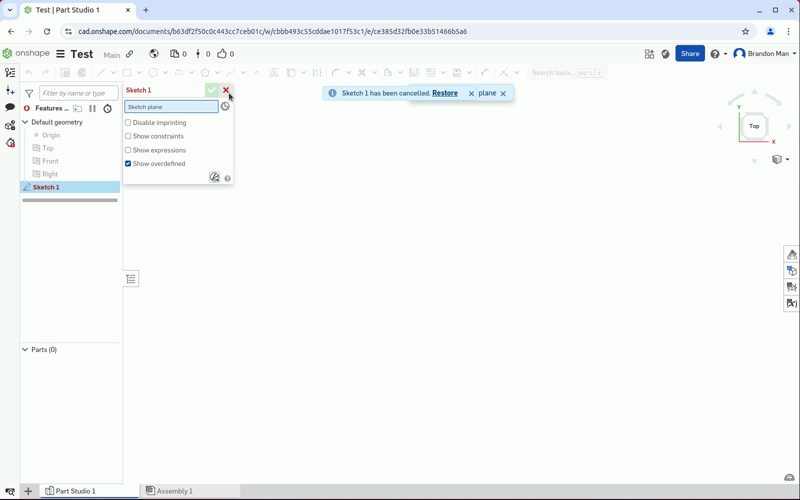
mouse_move(73, 150)
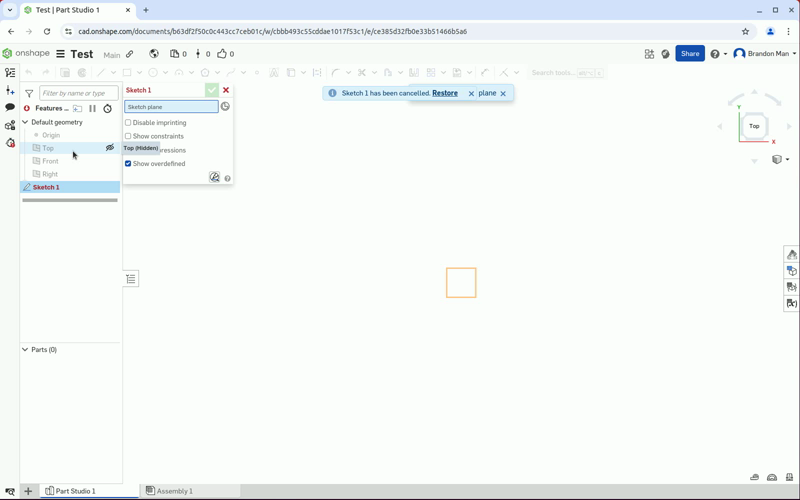
click(73, 150)
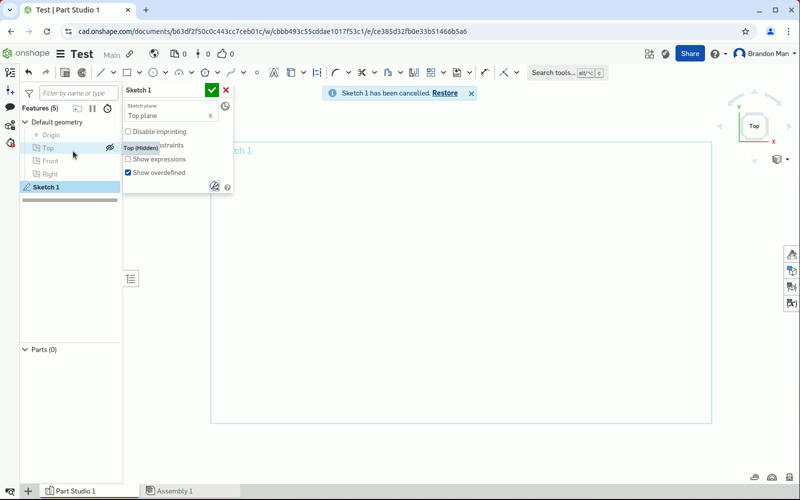
mouse_move(73, 352)
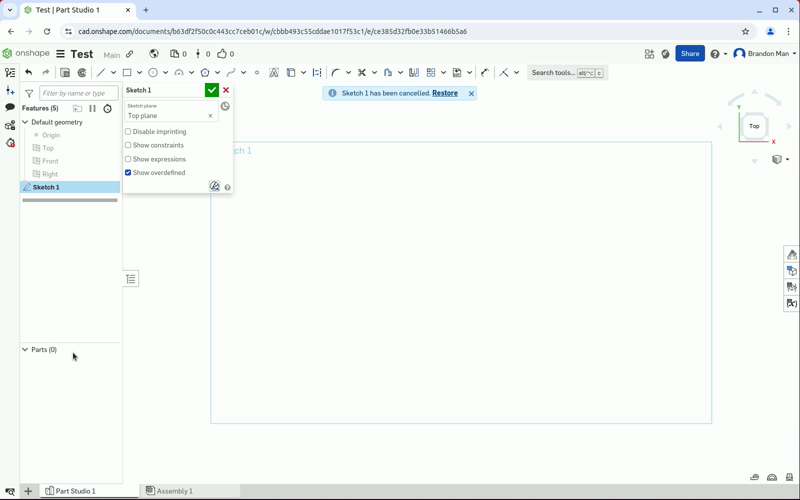
key(y)
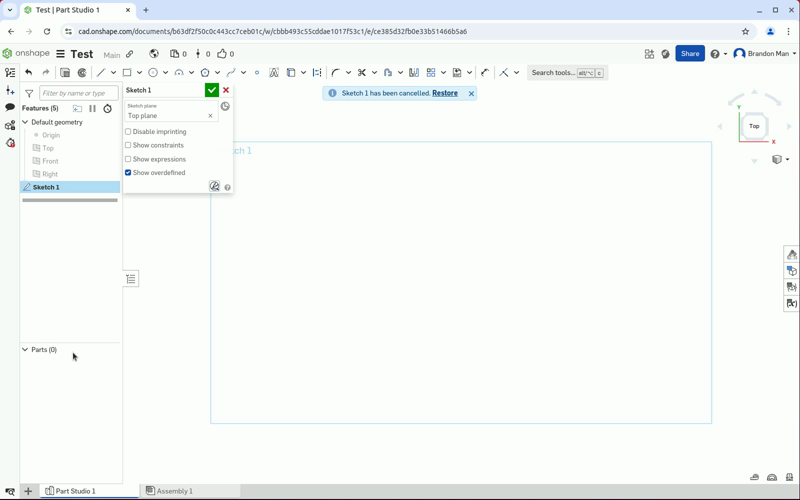
key(l)
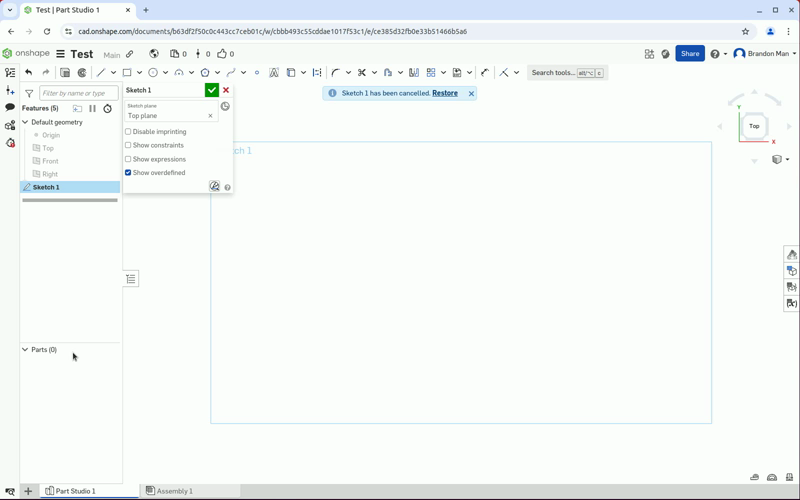
key_down(shift)
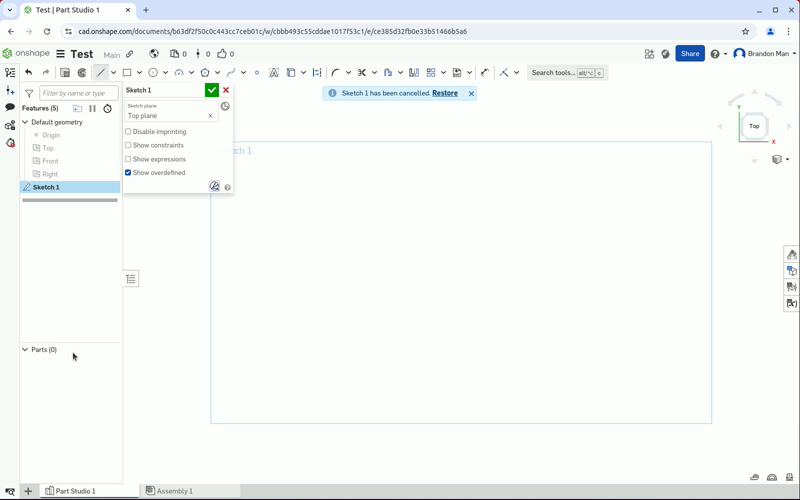
mouse_move(351, 301)
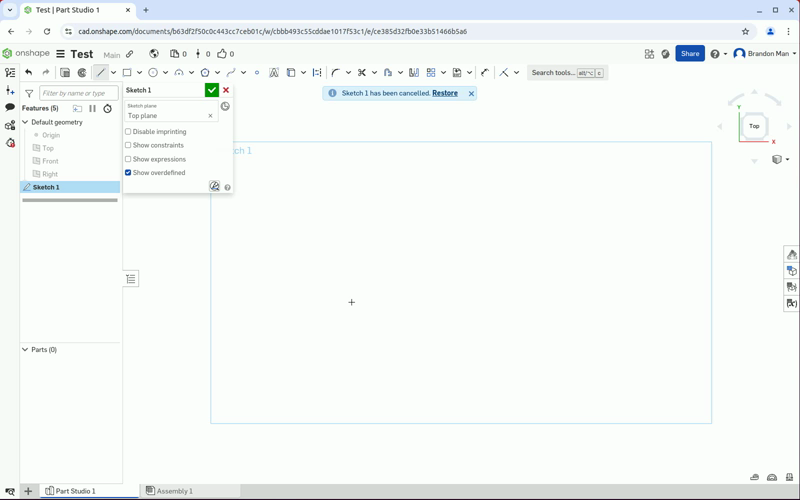
click(351, 301)
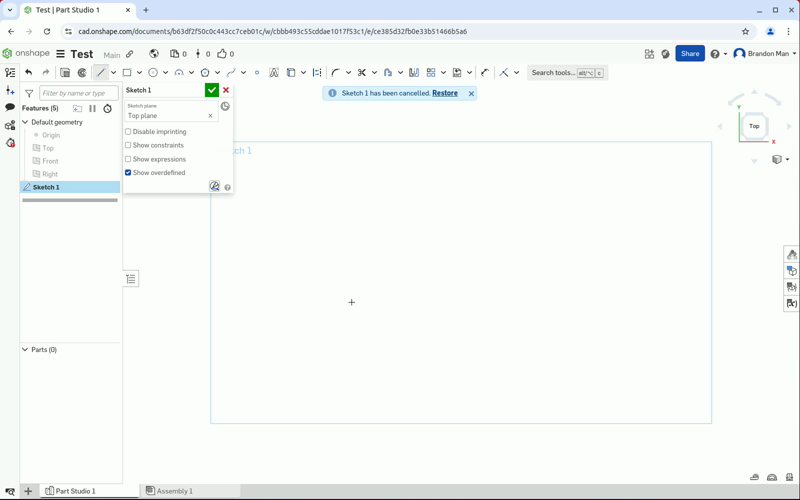
key_up(shift)
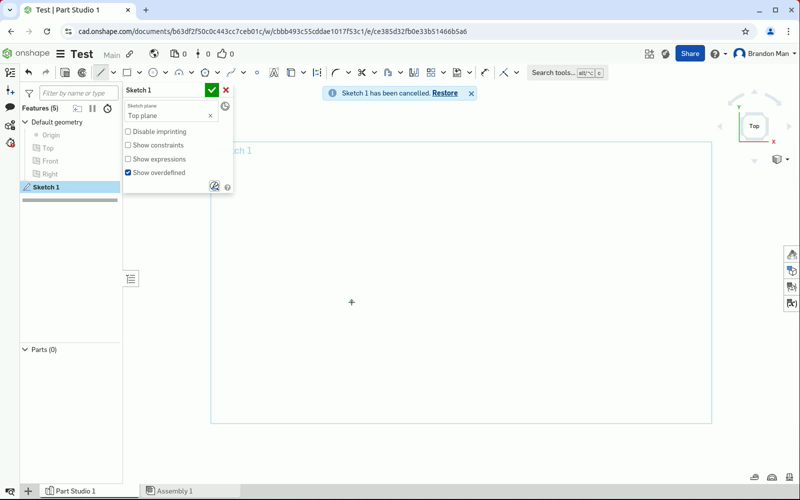
key_down(shift)
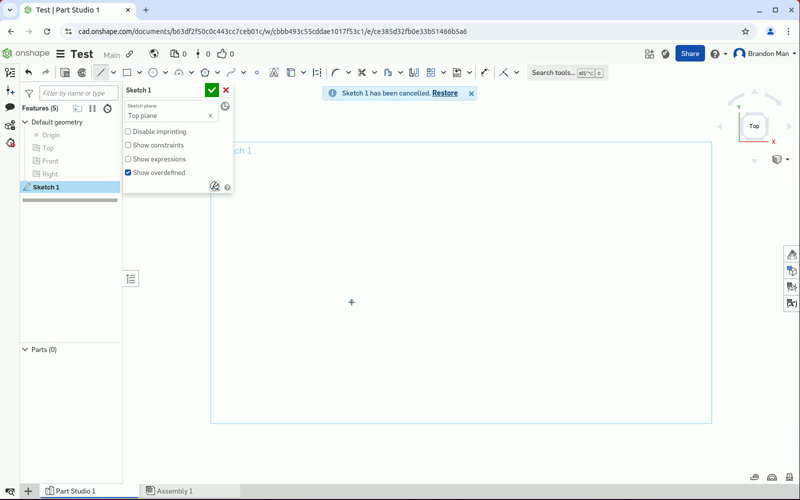
mouse_move(568, 301)
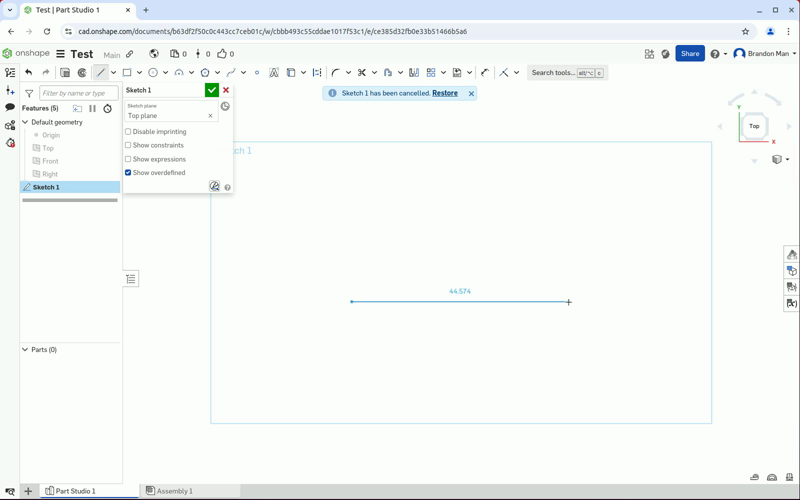
click(568, 301)
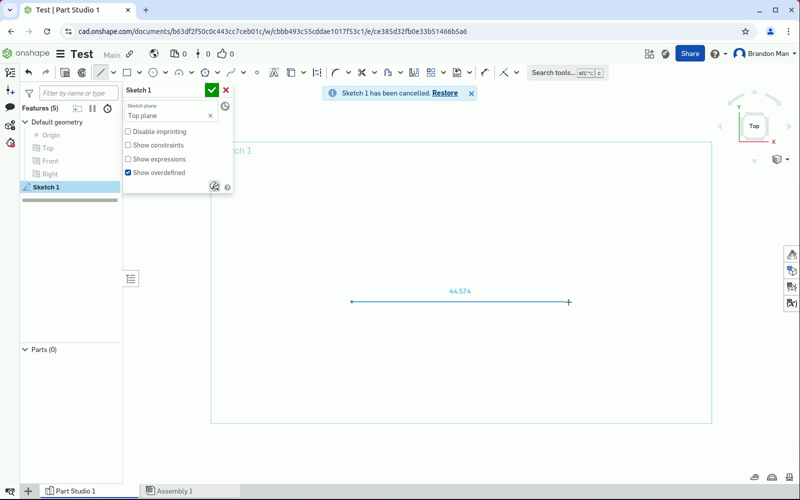
key_up(shift)
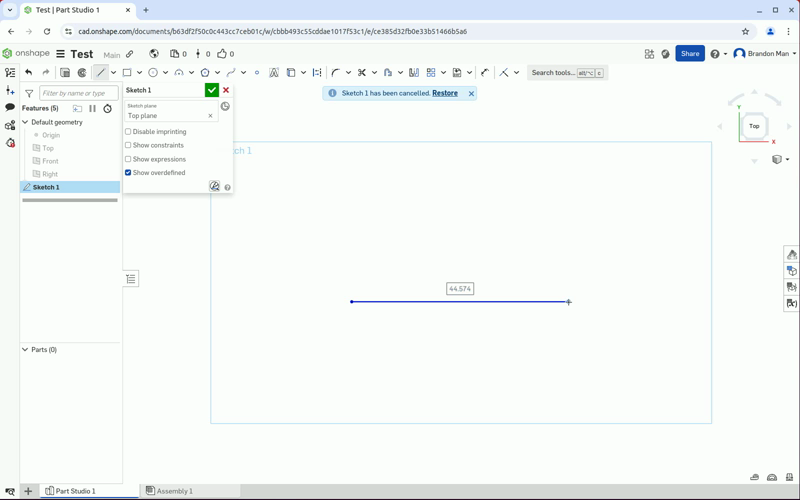
key_down(shift)
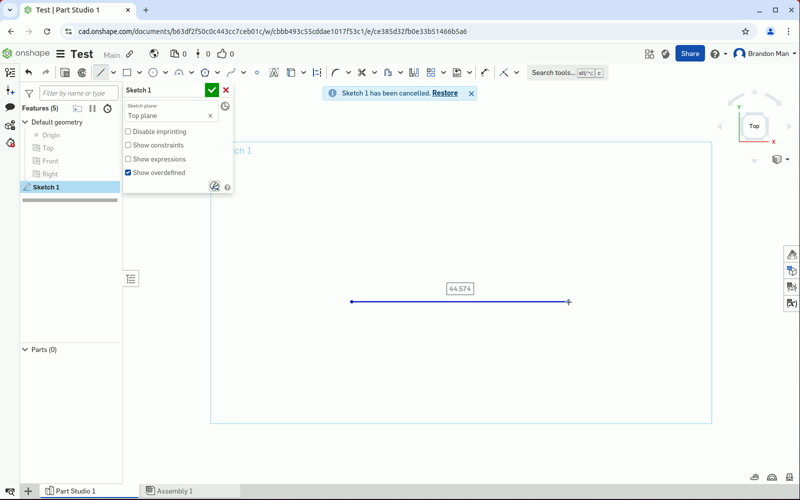
mouse_move(589, 301)
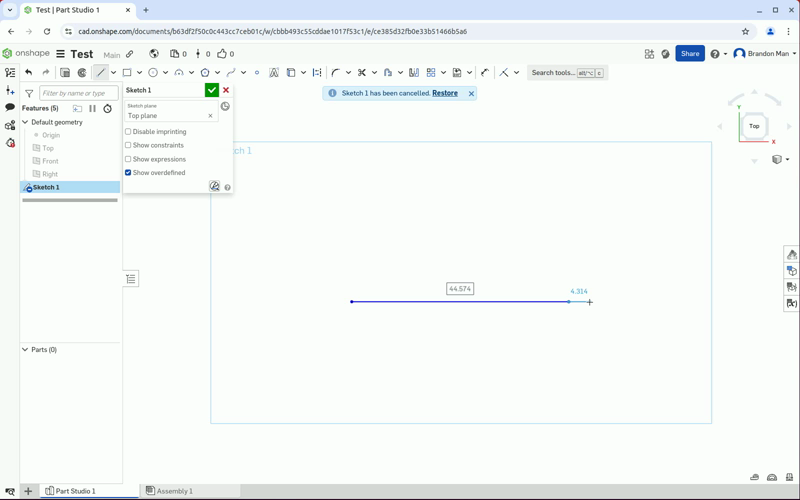
mouse_move(568, 262)
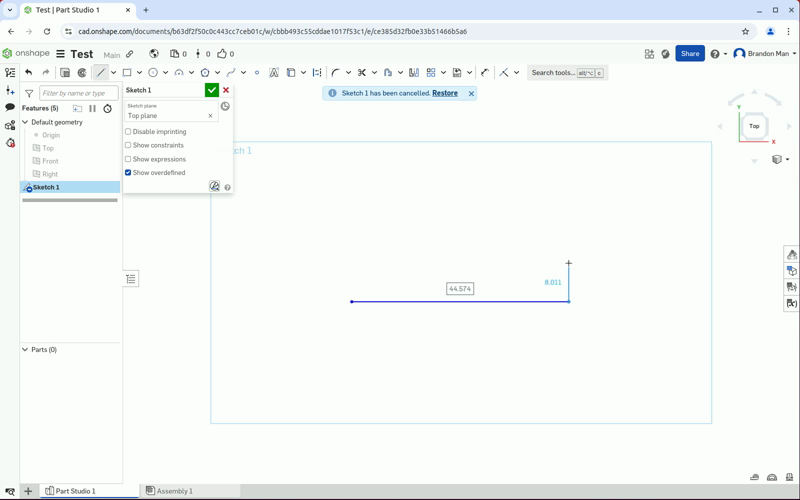
click(568, 262)
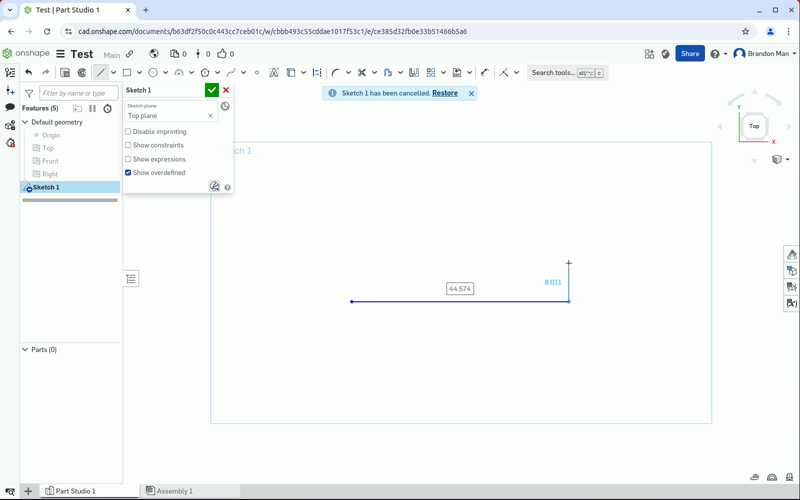
key_up(shift)
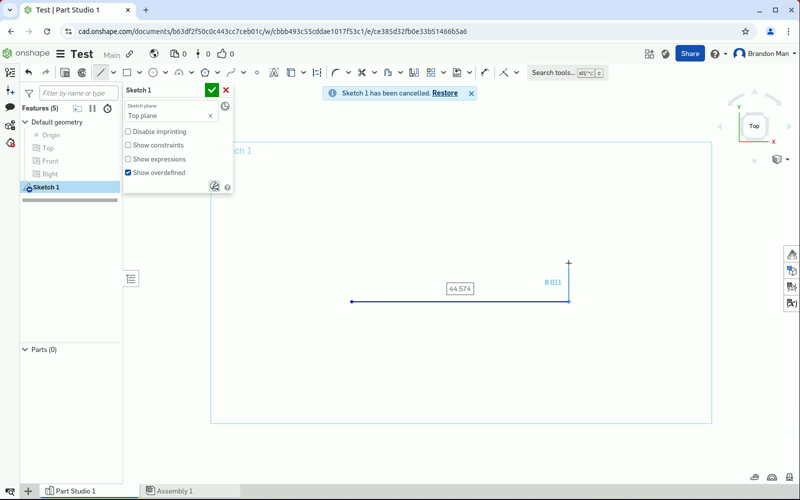
key_down(shift)
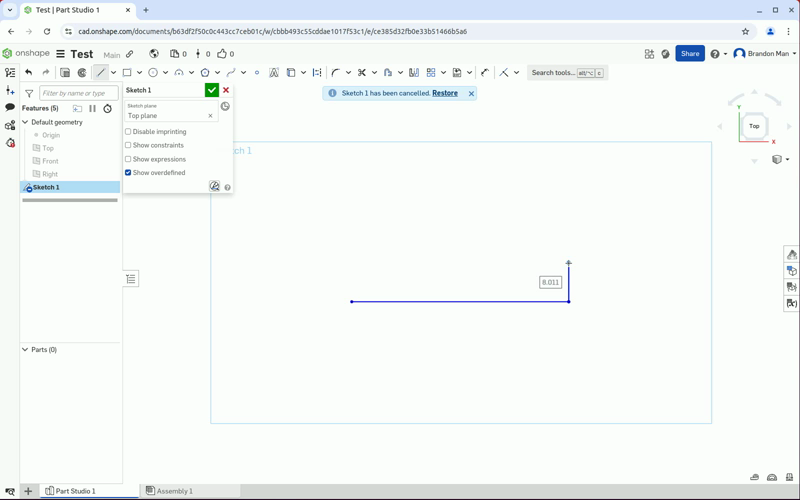
mouse_move(351, 262)
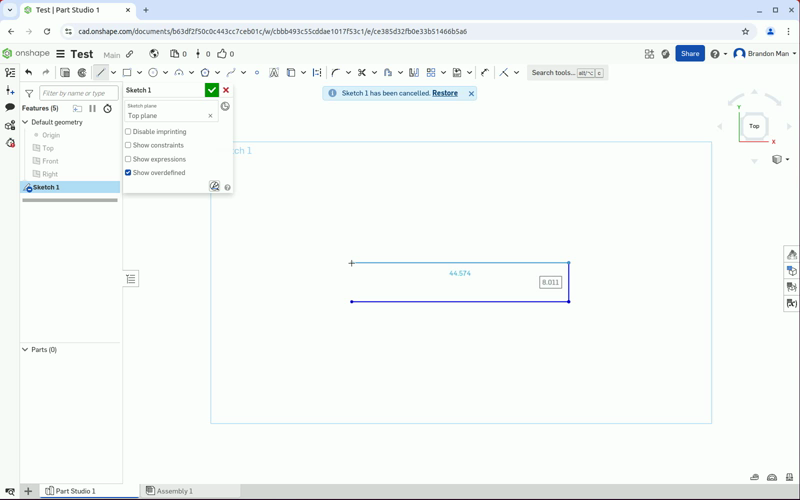
click(351, 262)
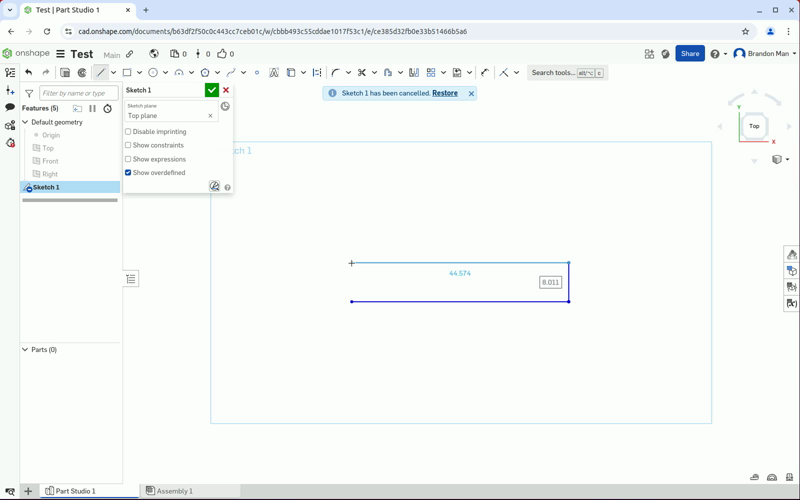
key_up(shift)
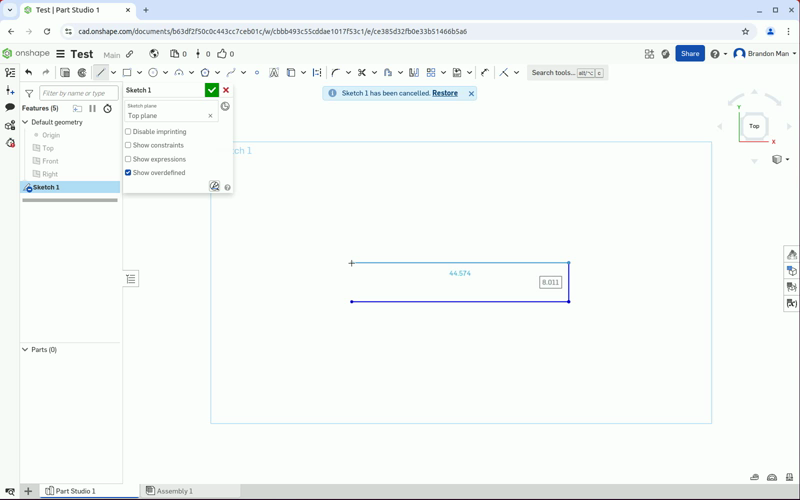
mouse_move(381, 262)
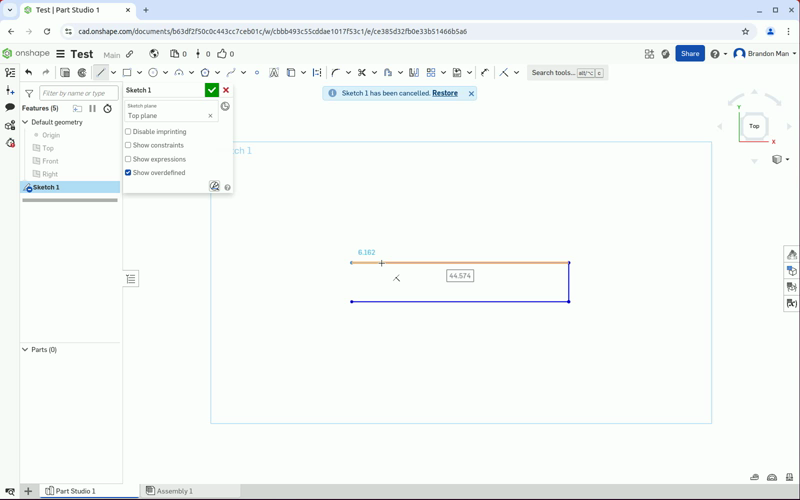
key_down(shift)
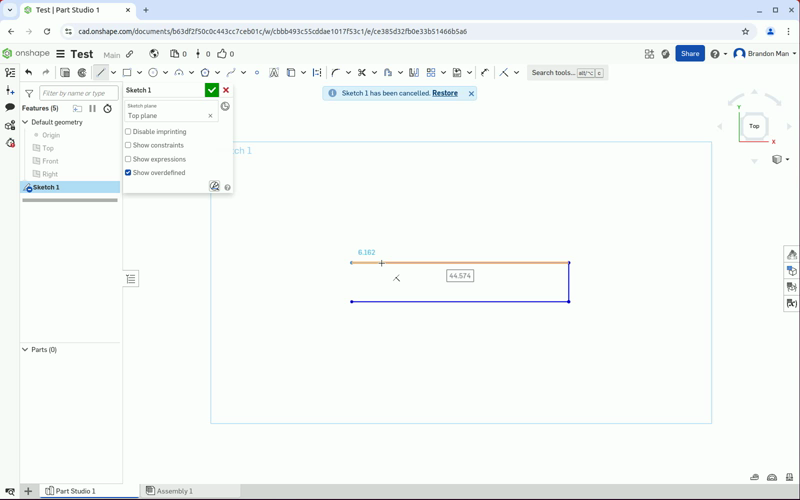
mouse_move(351, 301)
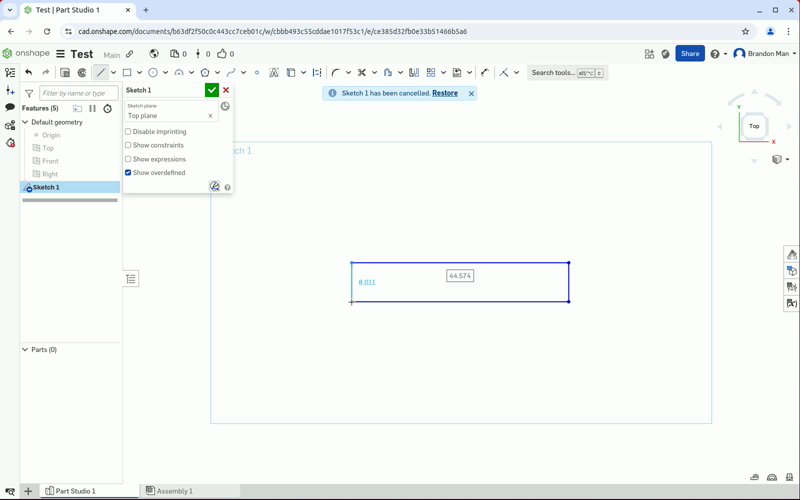
key_up(shift)
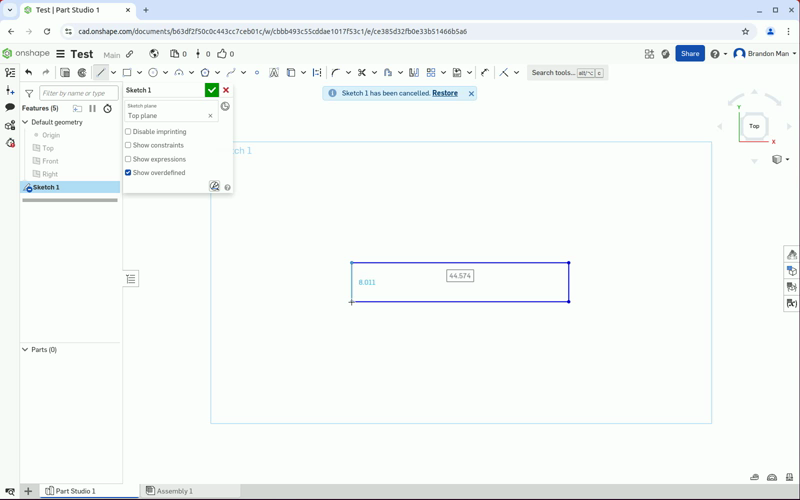
click(351, 301)
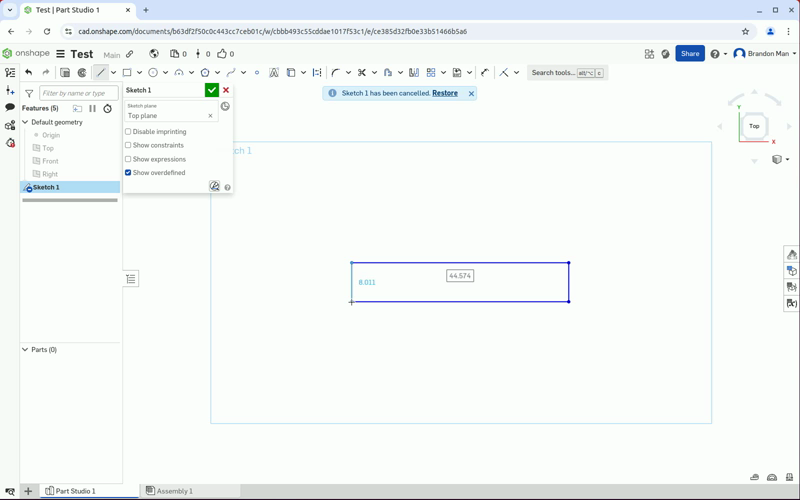
key(esc)
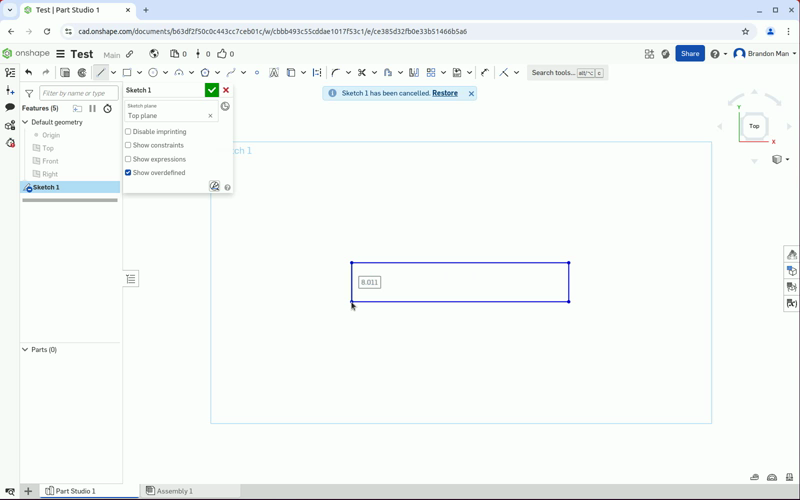
mouse_move(516, 289)
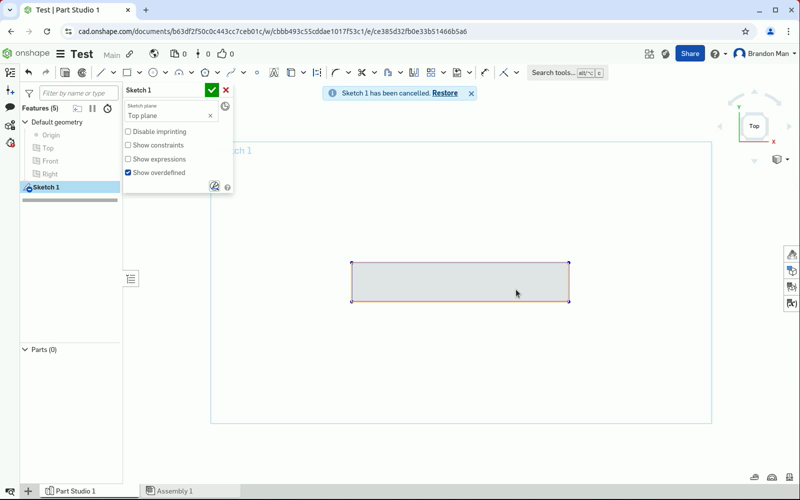
click(516, 289)
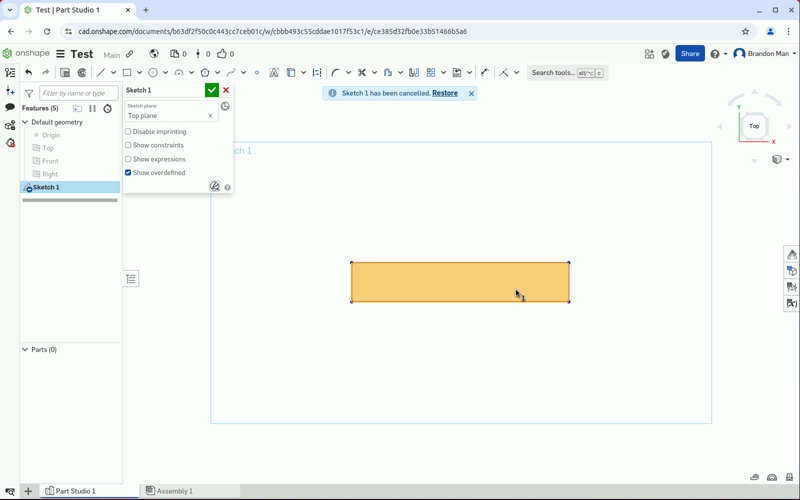
mouse_move(73, 352)
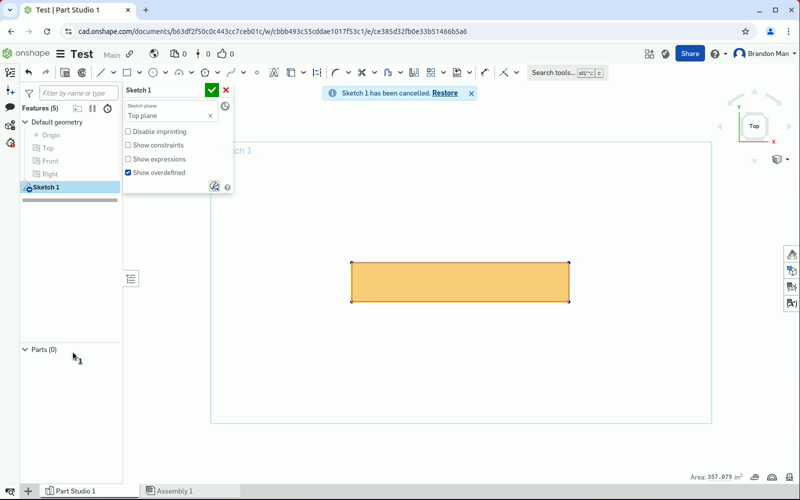
key(shift+y)
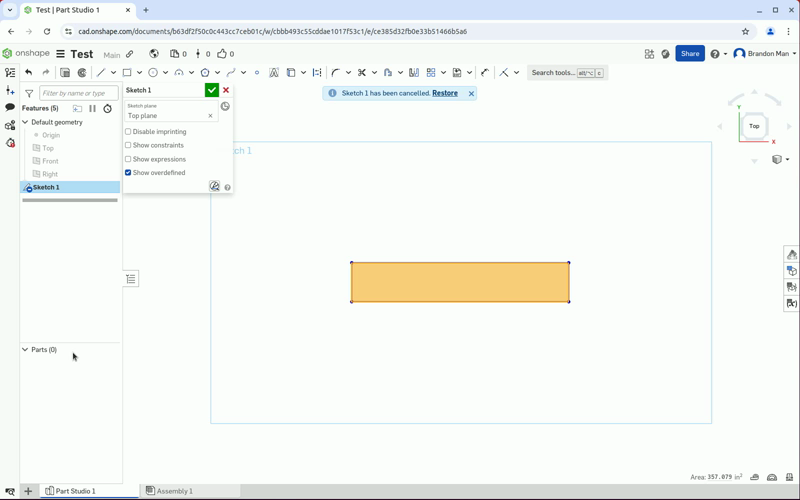
key(shift+e)
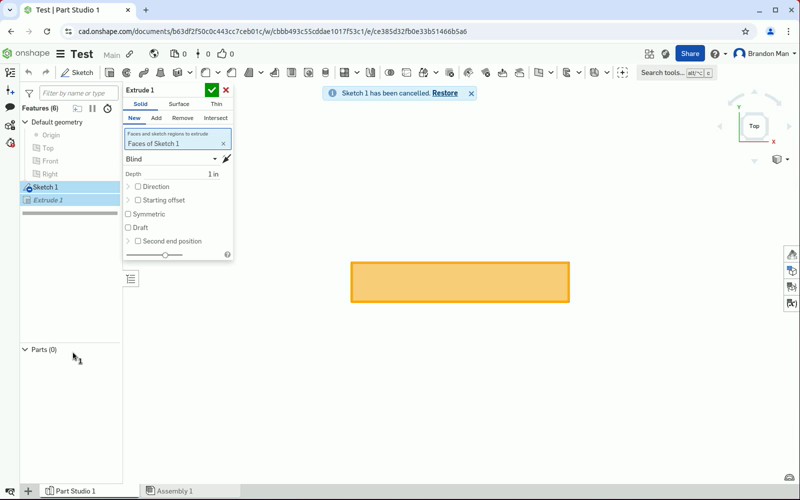
mouse_move(143, 106)
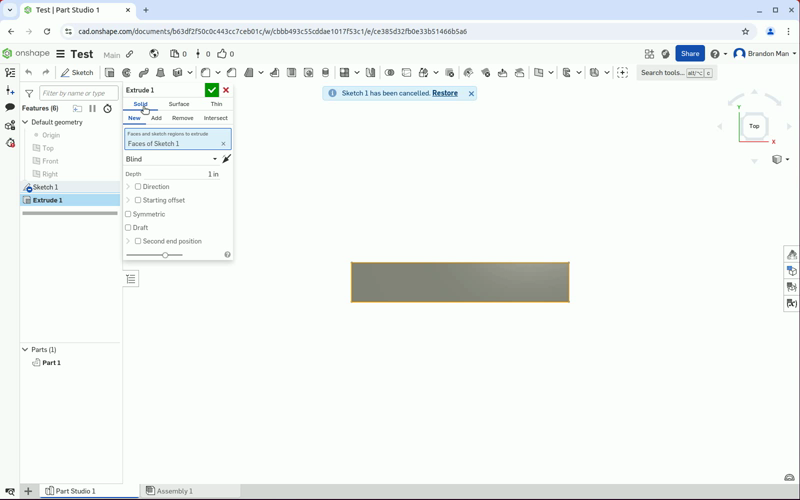
click(143, 106)
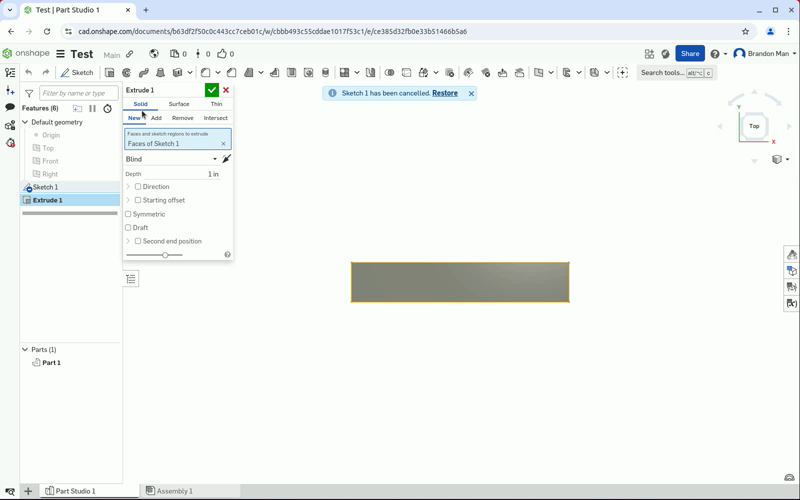
mouse_move(137, 120)
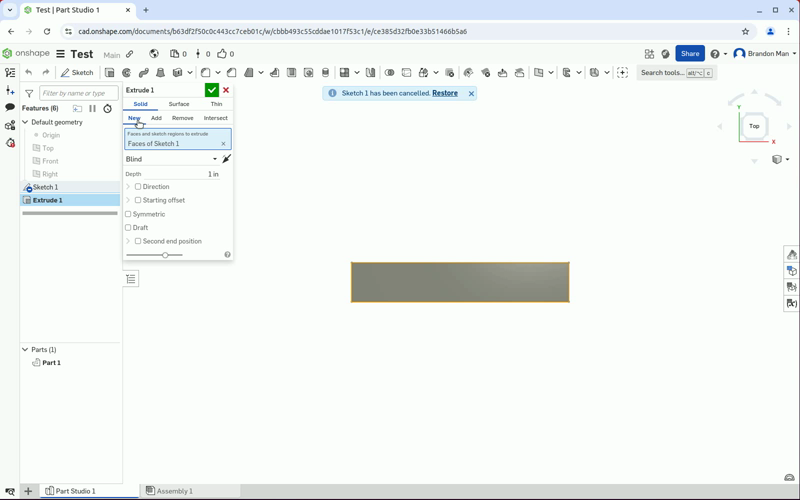
click(137, 120)
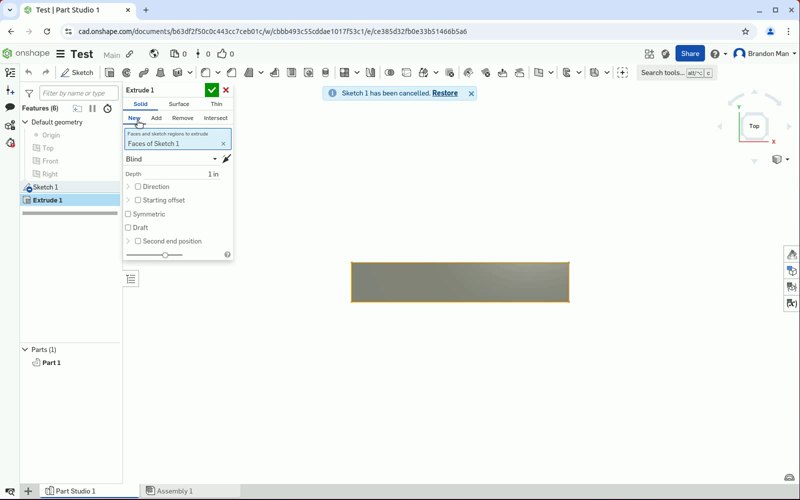
key(tab, 4)
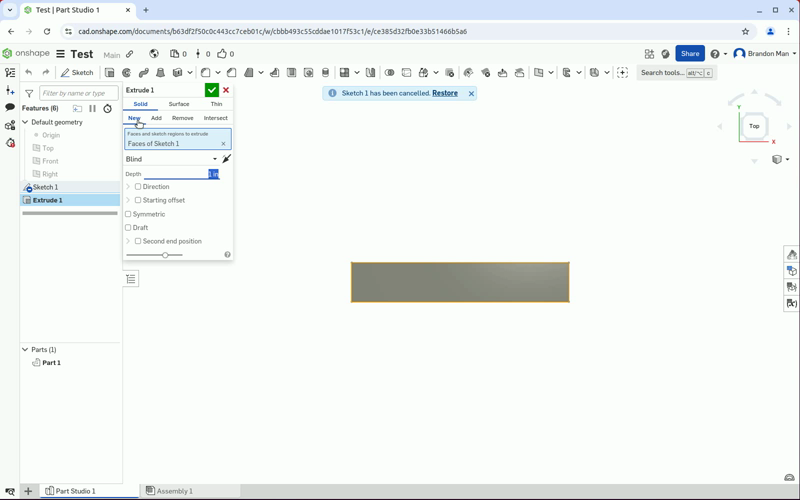
text(4.574)
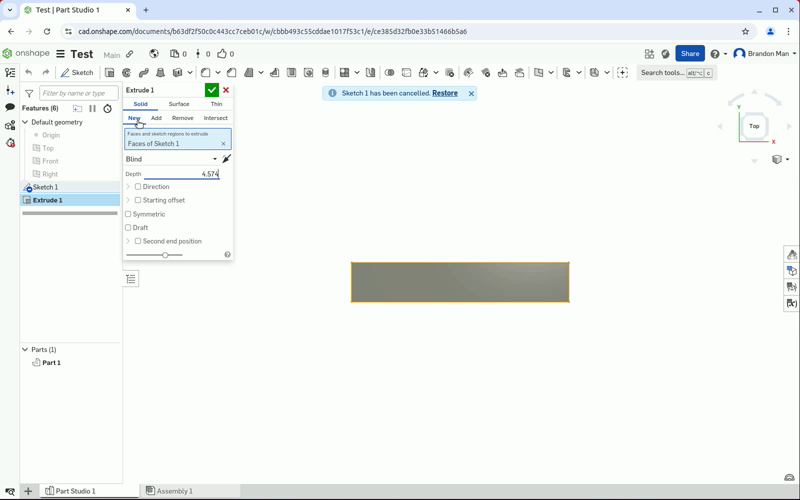
key(enter)
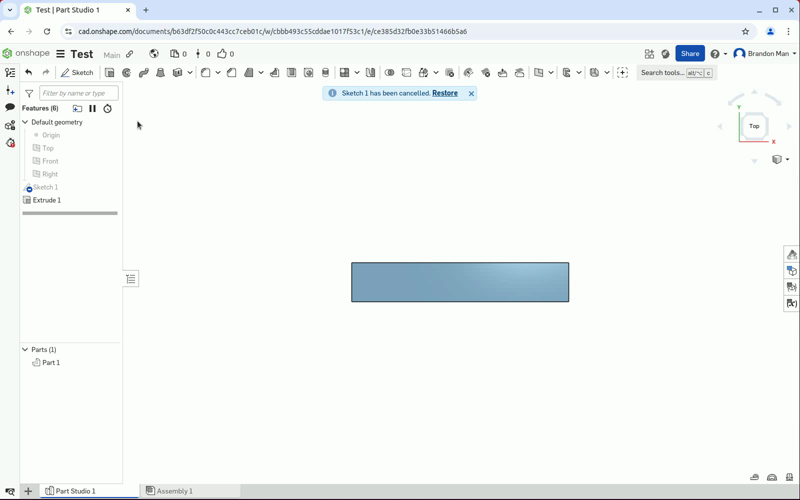
key(shift+h)
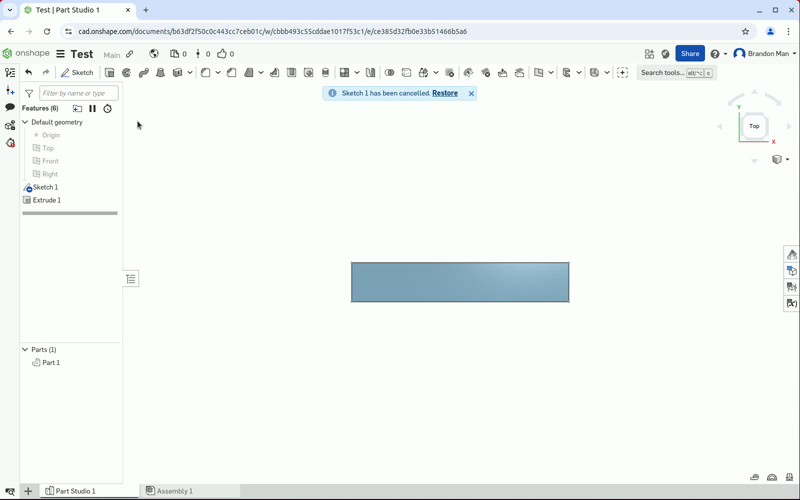
key(shift+h)
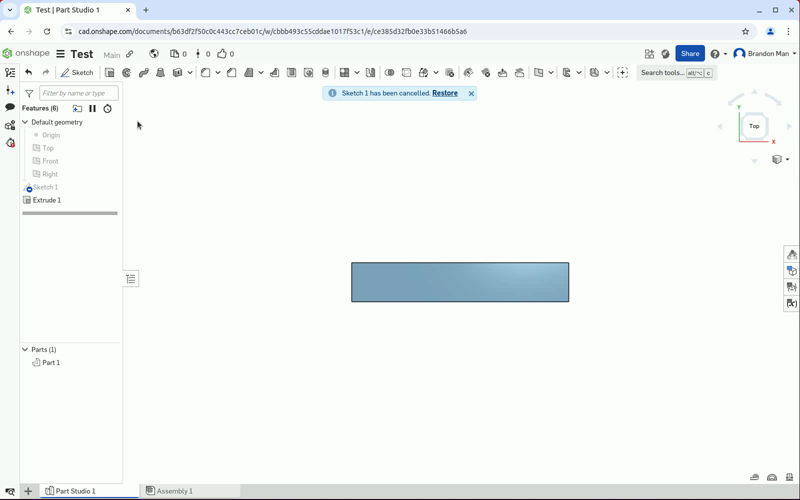
mouse_move(73, 189)
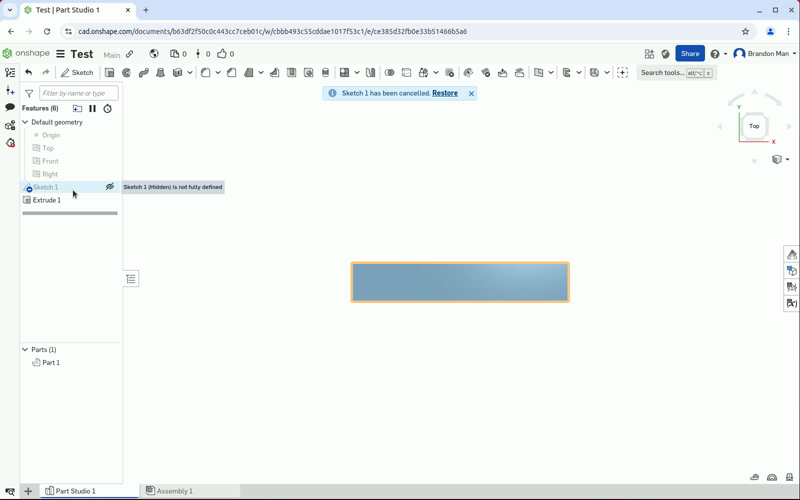
click(73, 189)
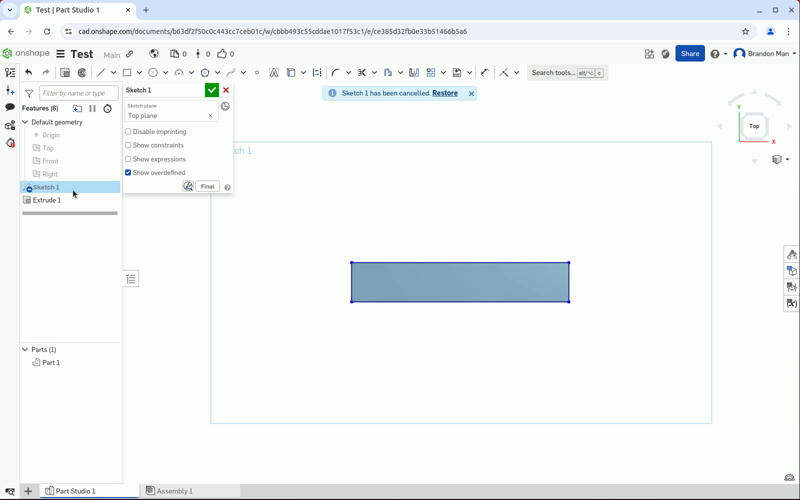
mouse_move(229, 92)
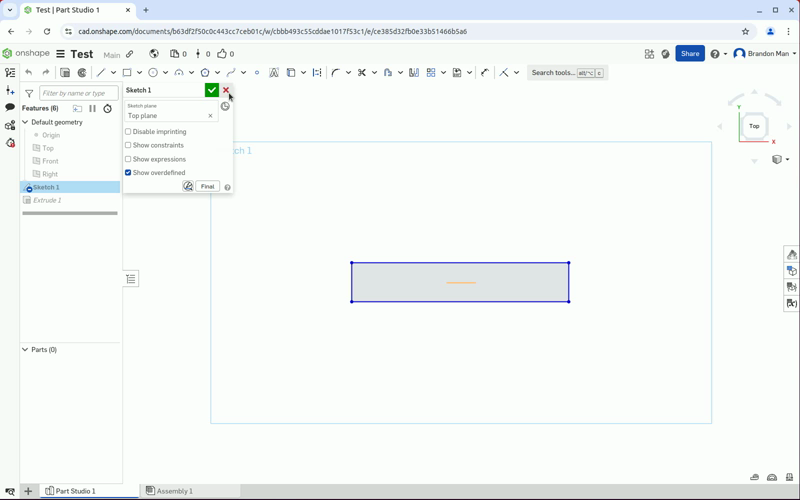
click(229, 92)
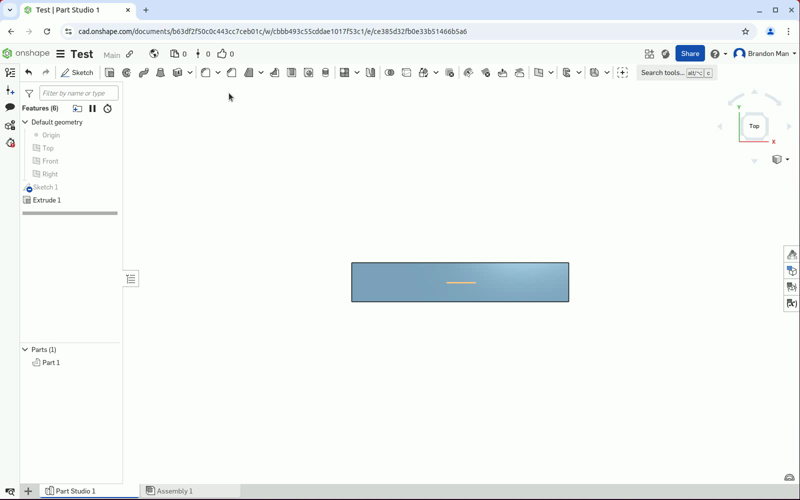
mouse_move(541, 75)
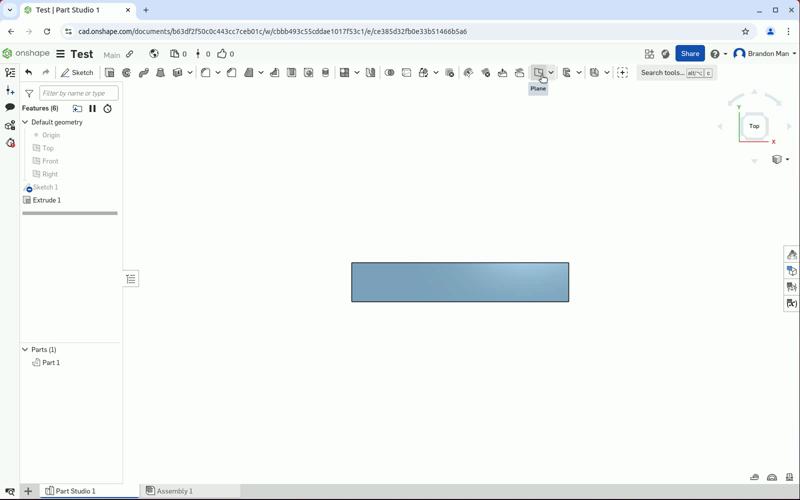
click(541, 75)
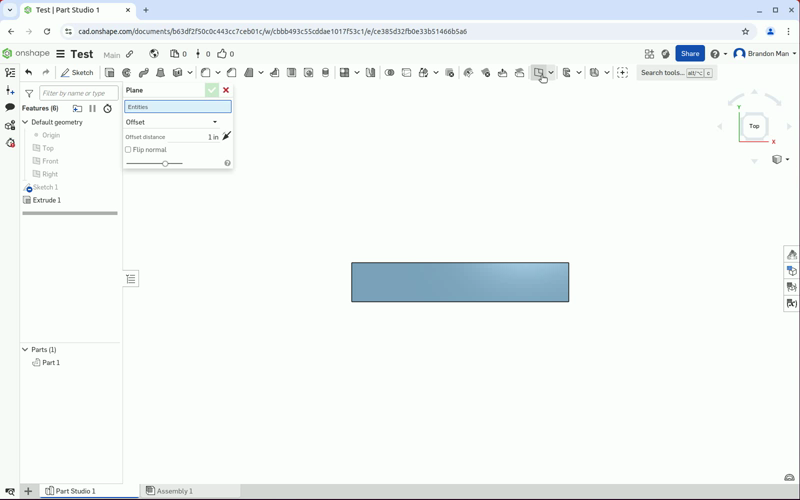
mouse_move(73, 150)
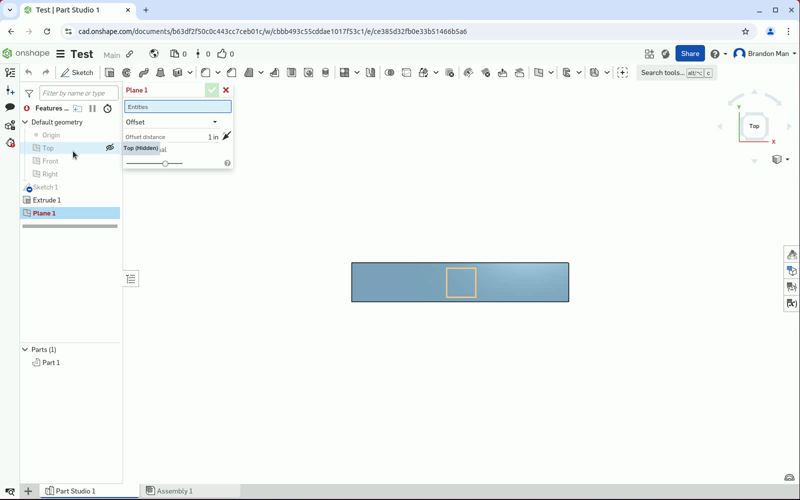
click(73, 150)
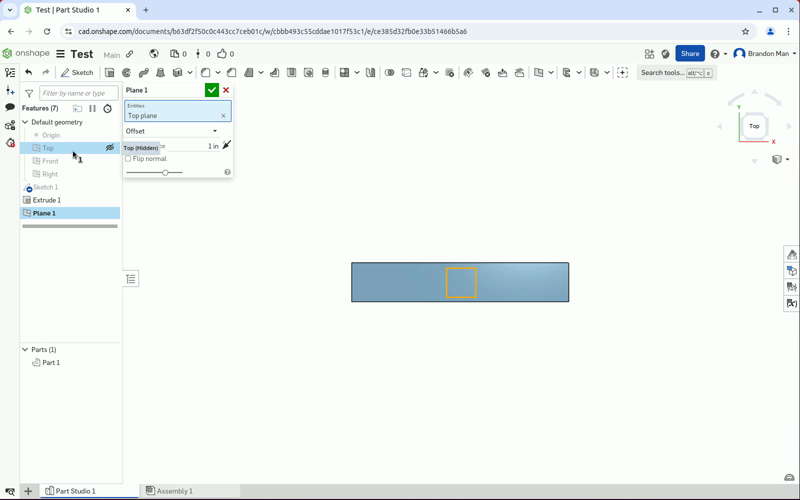
key(tab, 2)
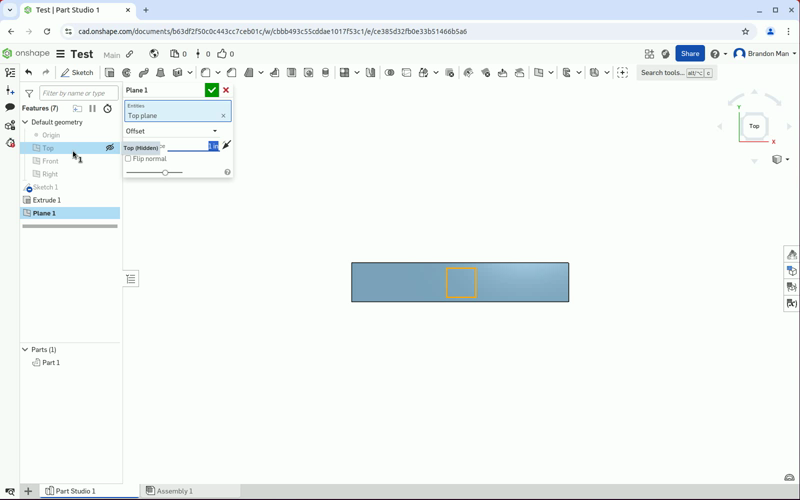
text(4.56)
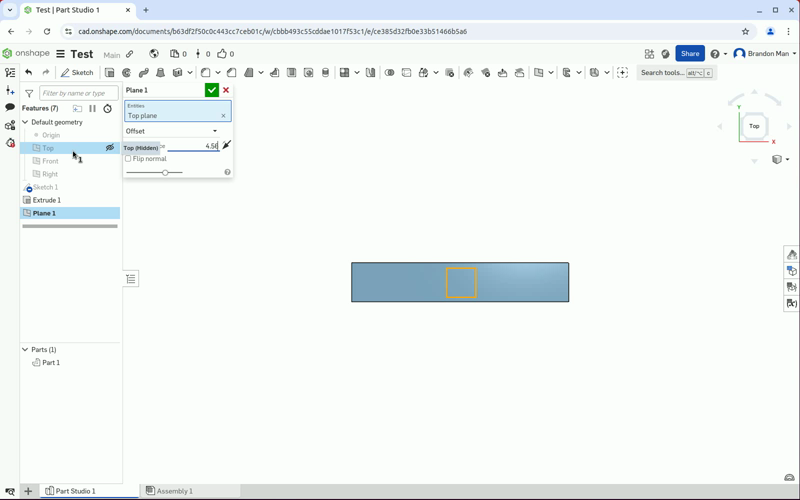
key(enter, 2)
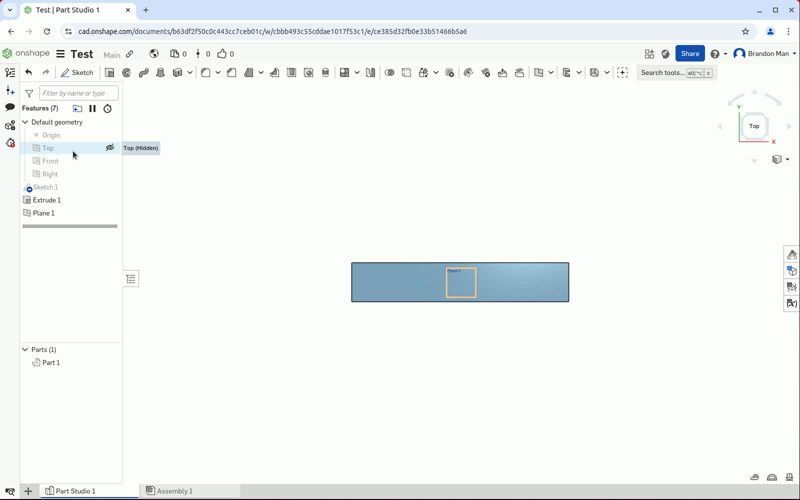
key(shift+s)
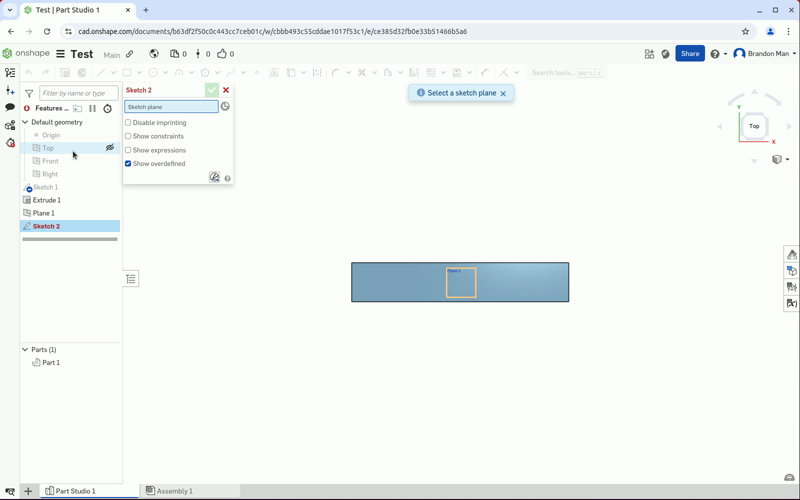
mouse_move(73, 215)
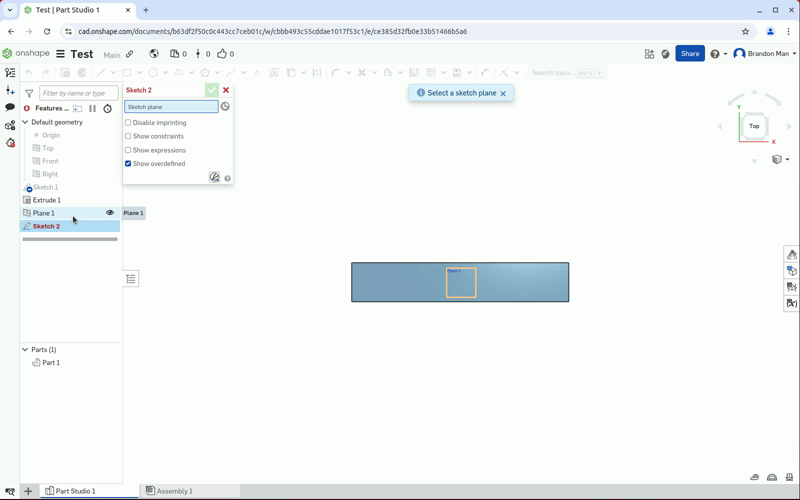
click(73, 215)
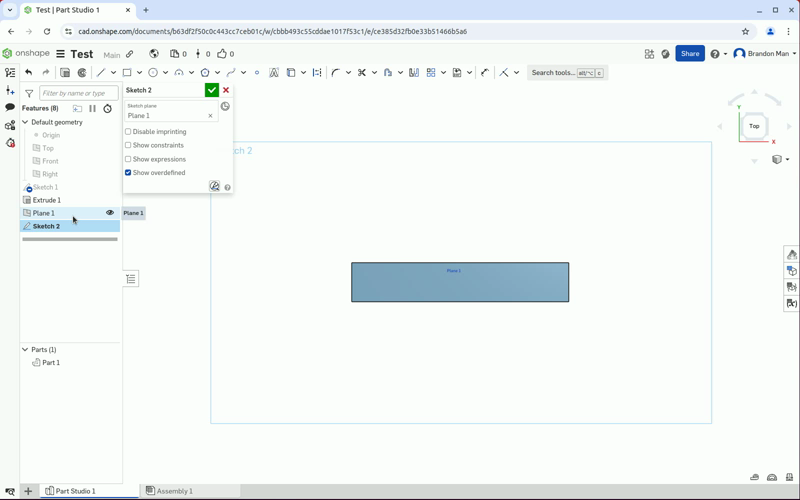
mouse_move(73, 352)
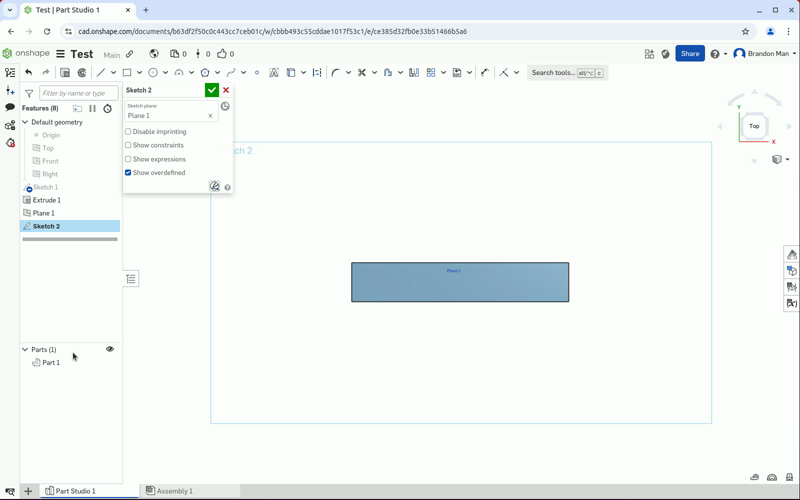
key(y)
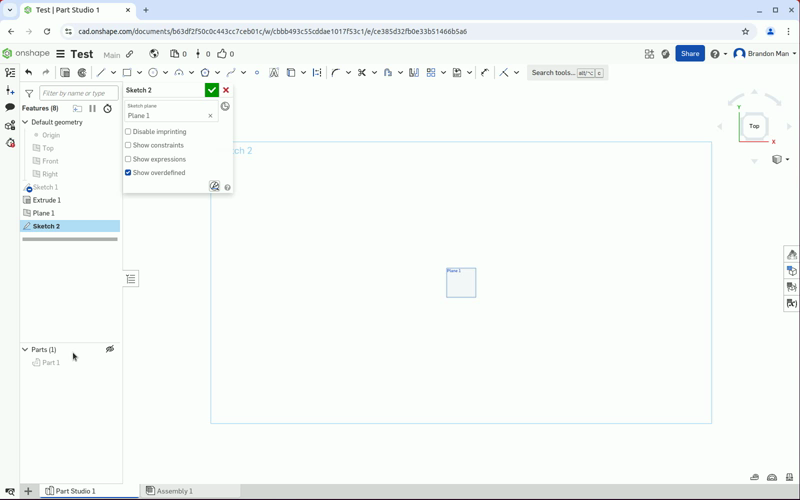
key(l)
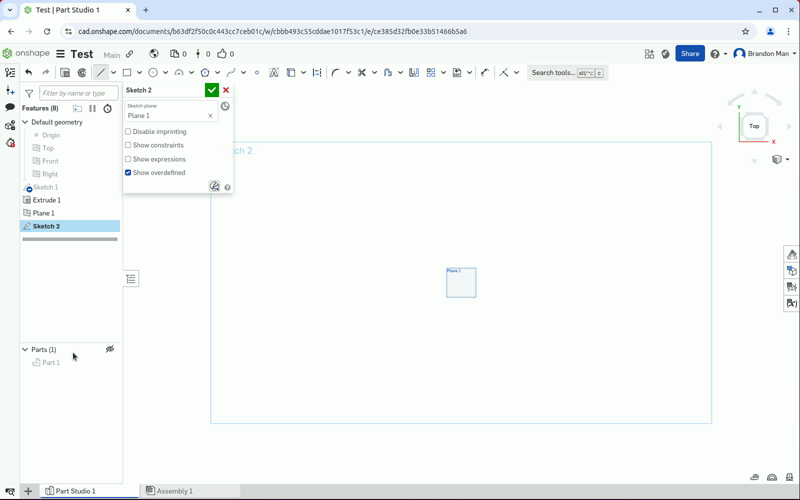
key_down(shift)
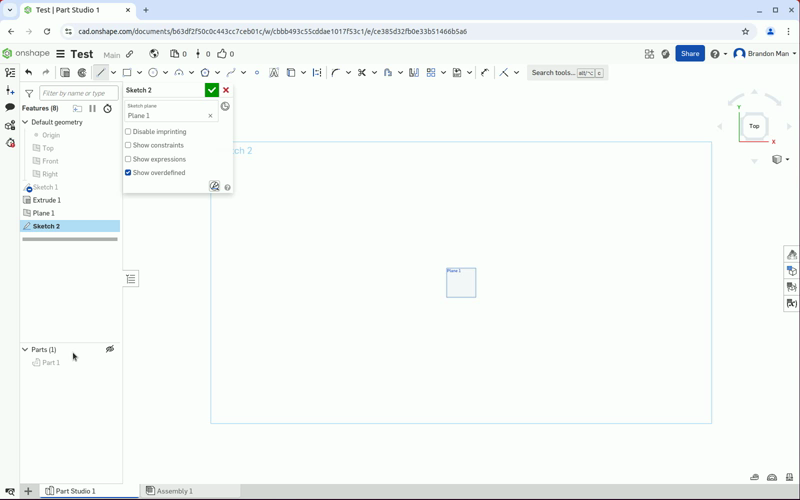
mouse_move(348, 306)
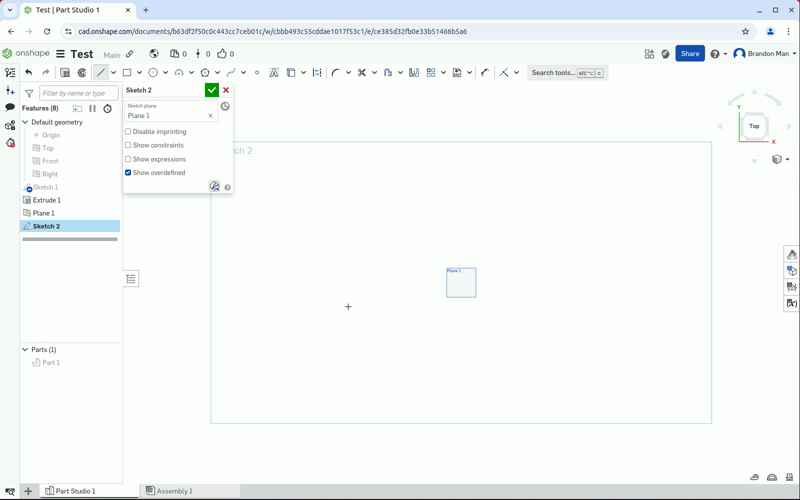
click(348, 306)
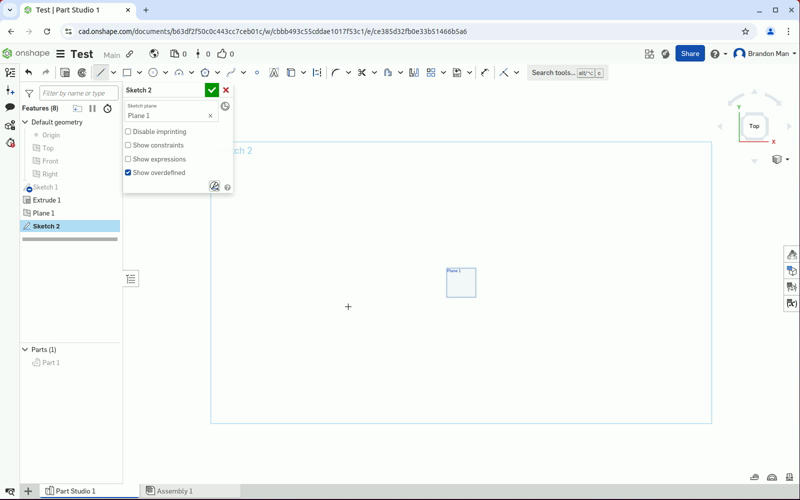
key_up(shift)
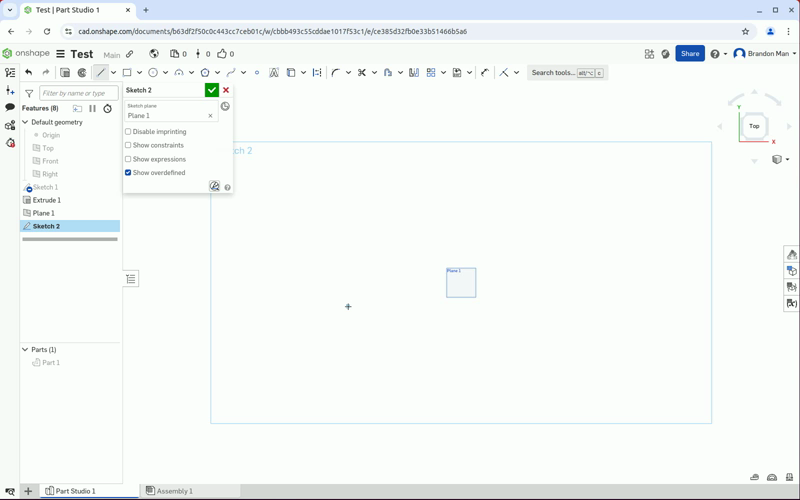
key_down(shift)
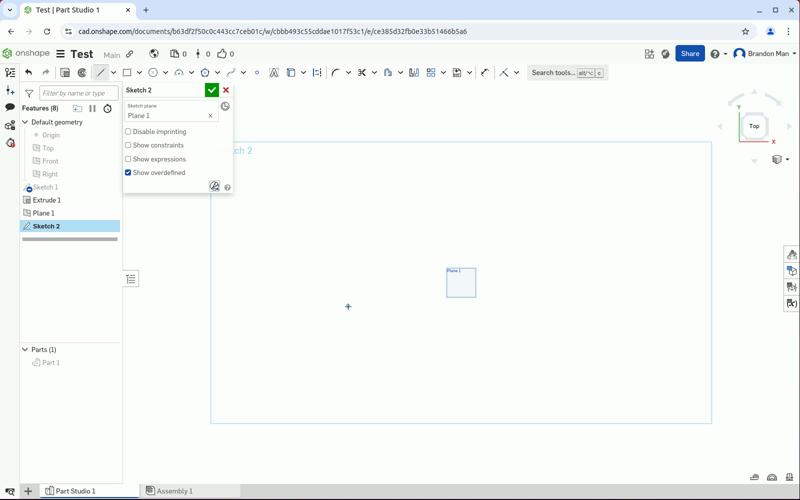
mouse_move(572, 306)
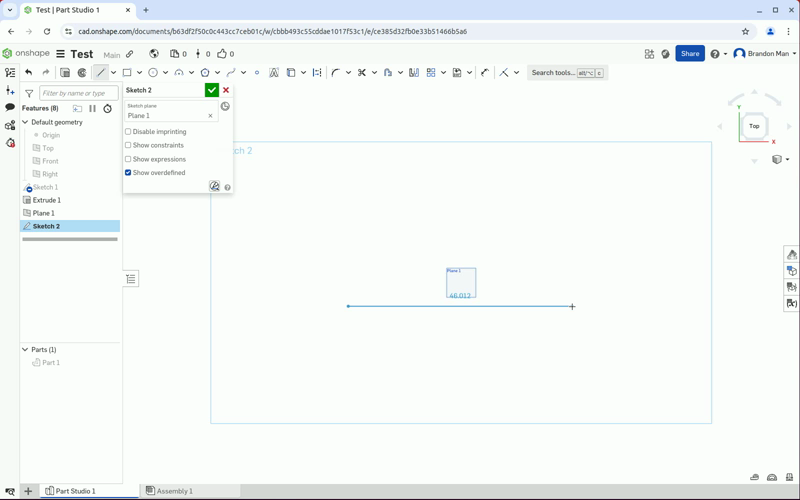
click(572, 306)
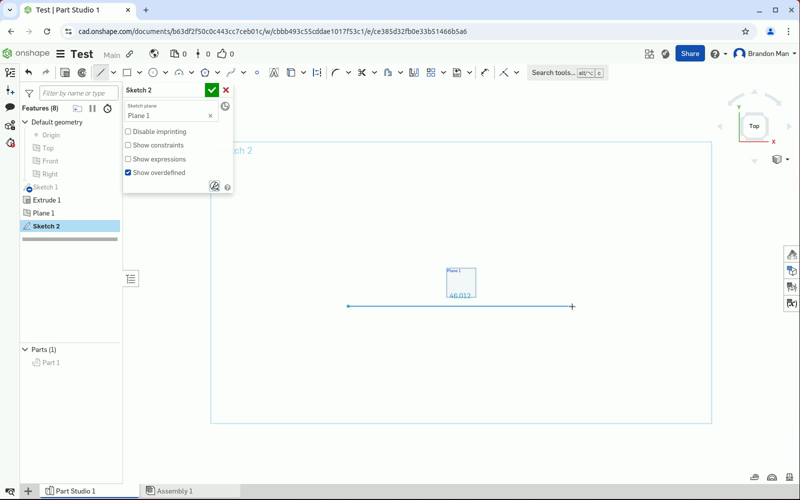
key_up(shift)
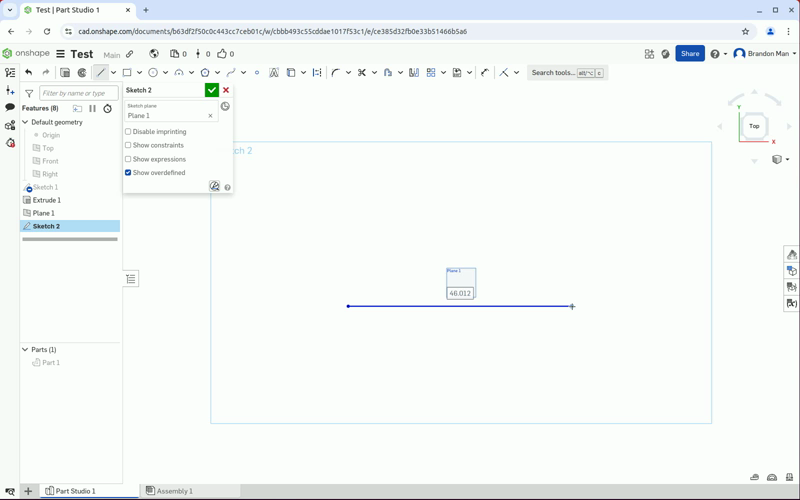
key_down(shift)
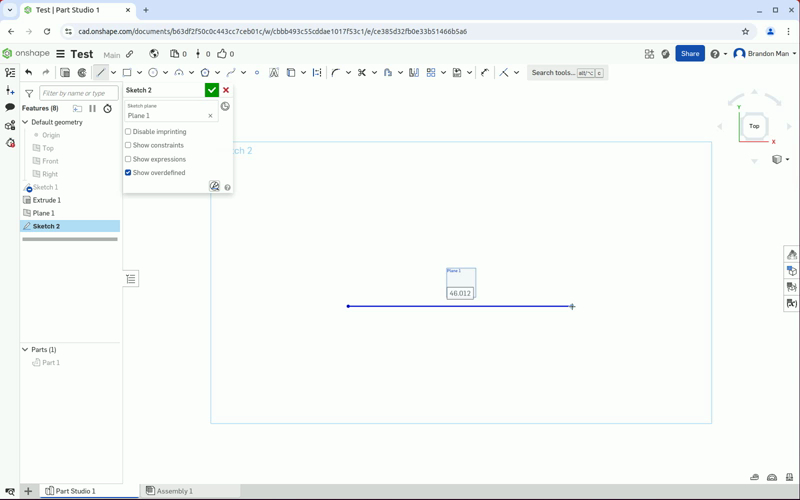
mouse_move(589, 306)
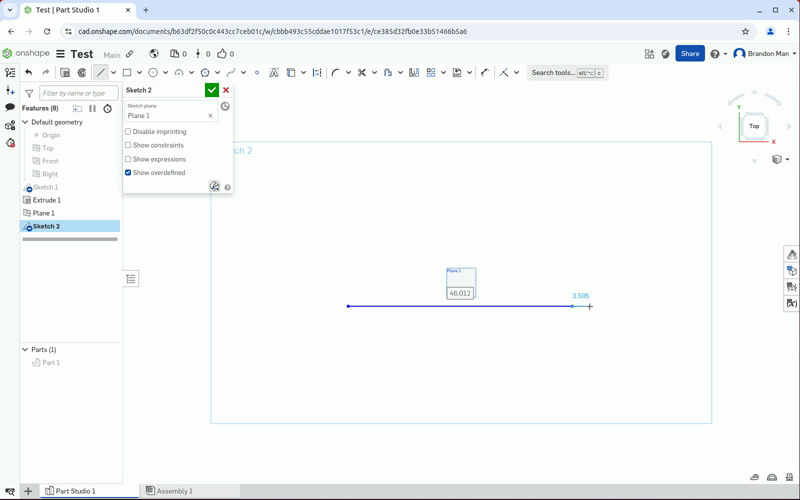
mouse_move(572, 259)
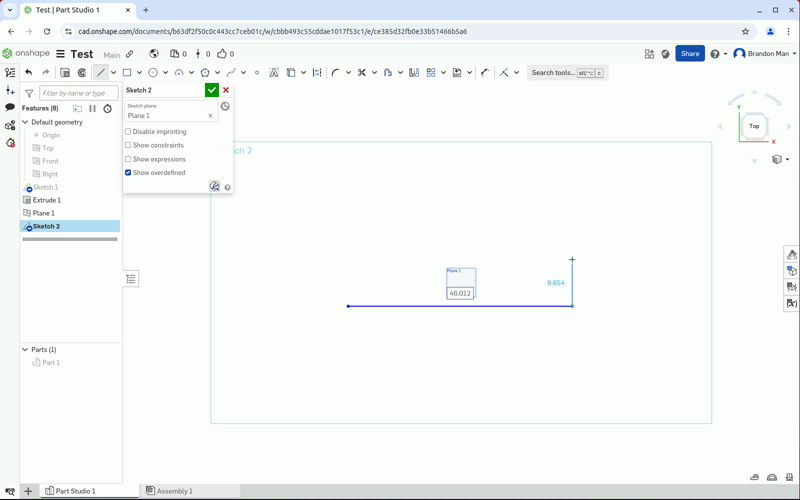
click(572, 259)
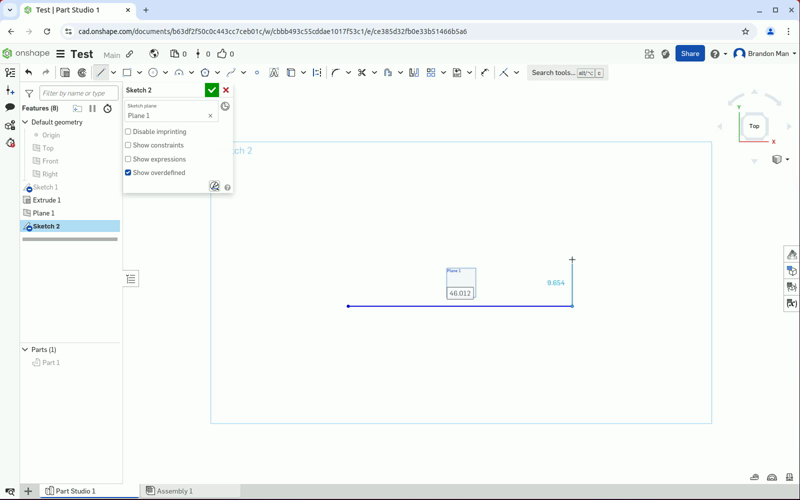
key_up(shift)
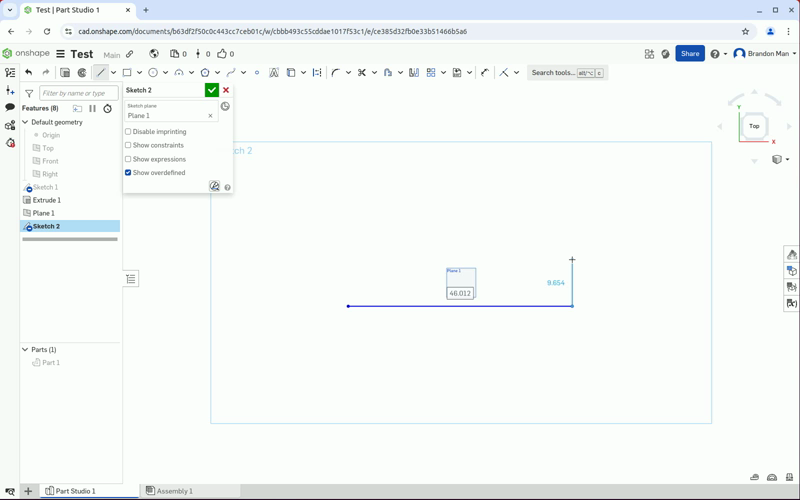
key_down(shift)
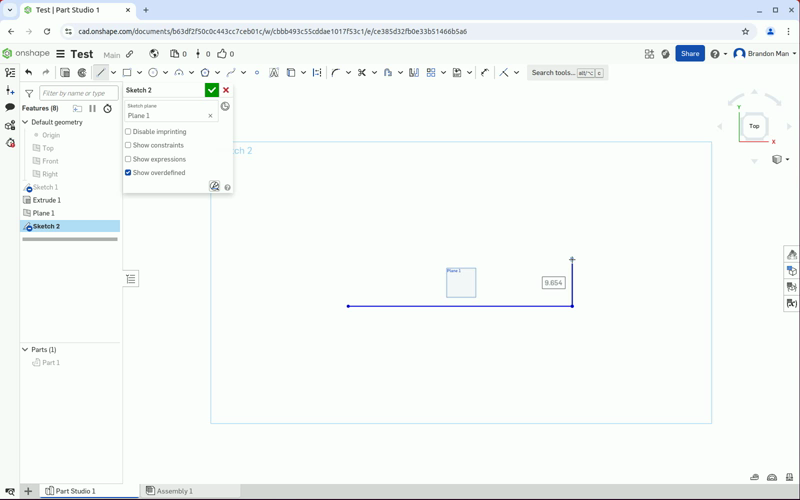
mouse_move(348, 259)
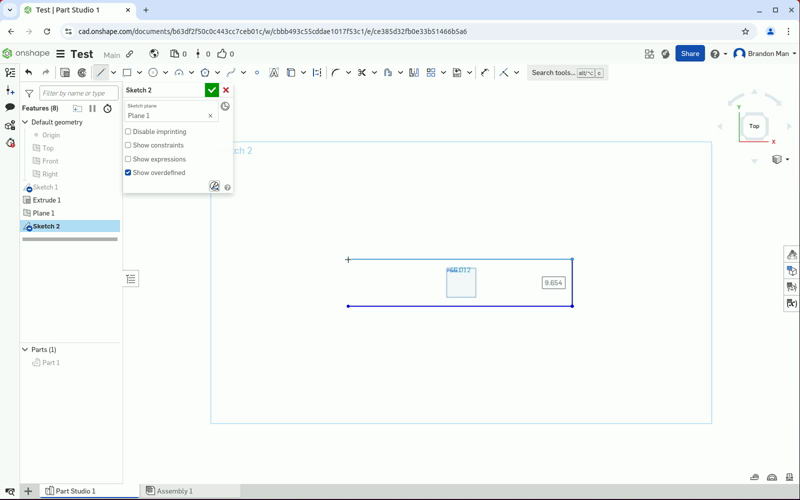
click(348, 259)
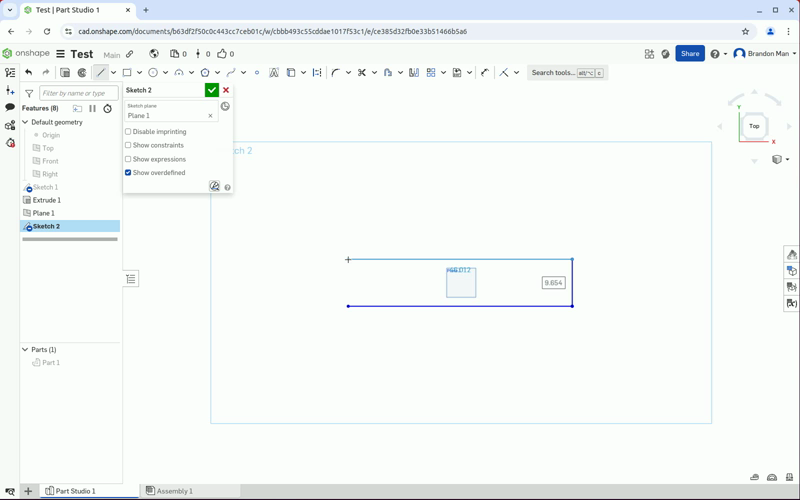
key_up(shift)
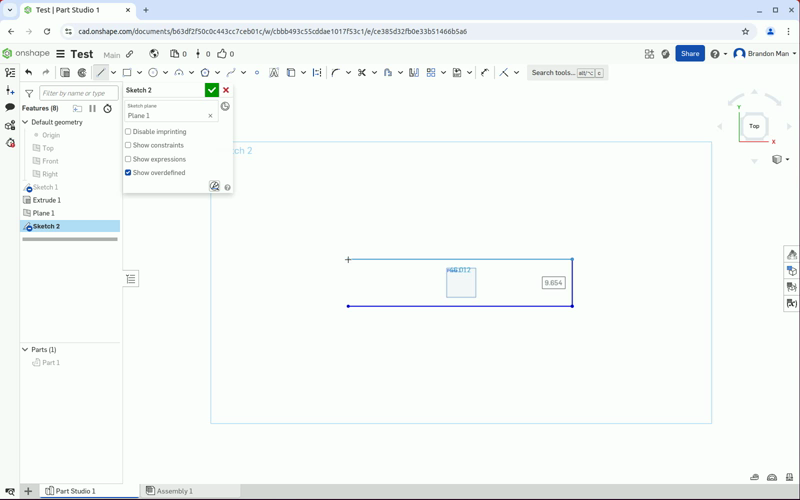
mouse_move(378, 259)
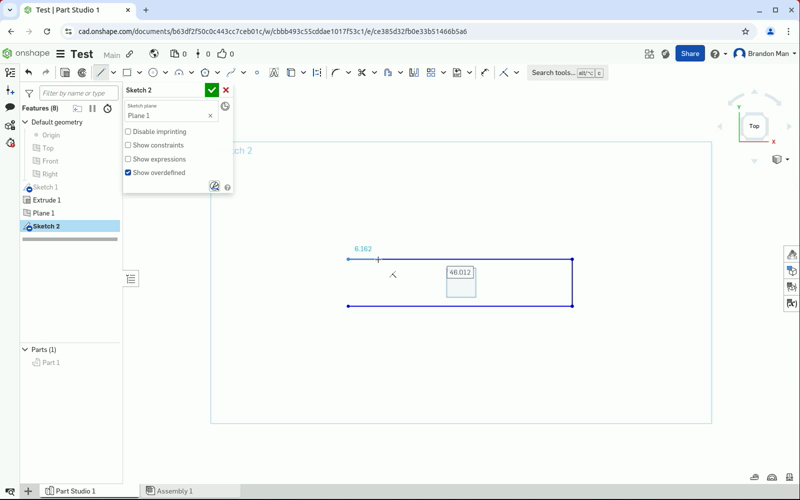
key_down(shift)
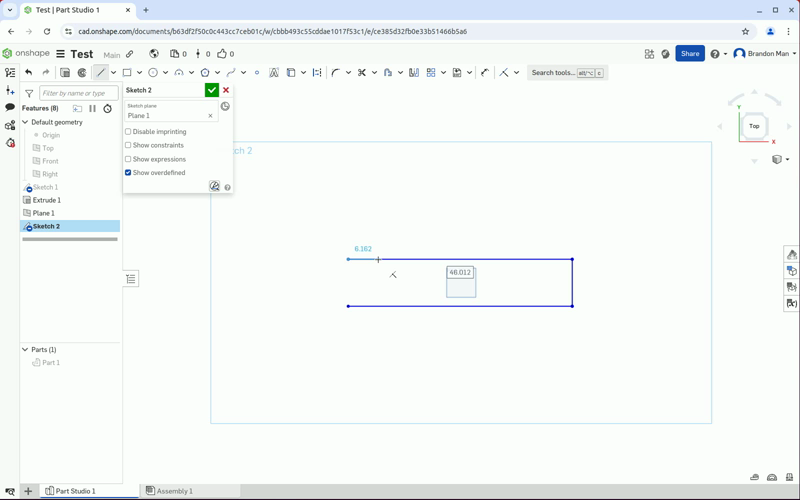
mouse_move(348, 306)
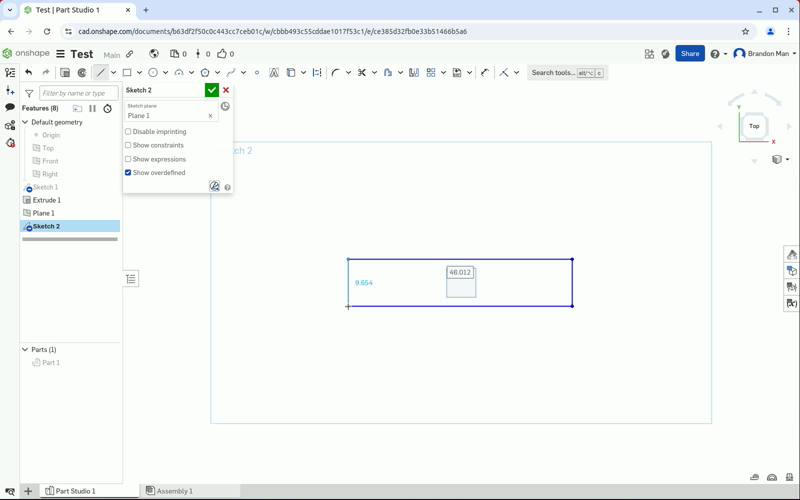
key_up(shift)
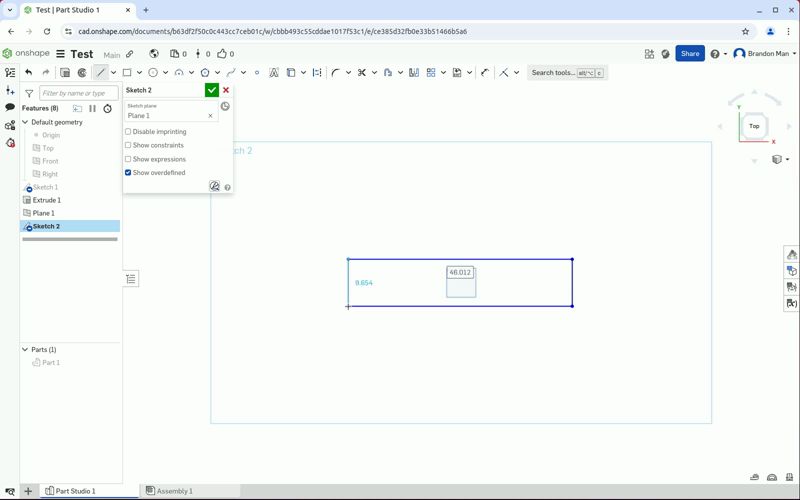
click(348, 306)
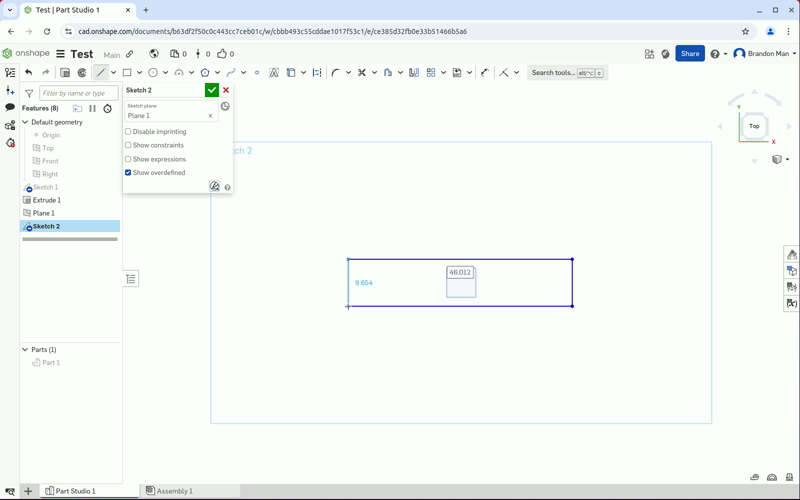
key(esc)
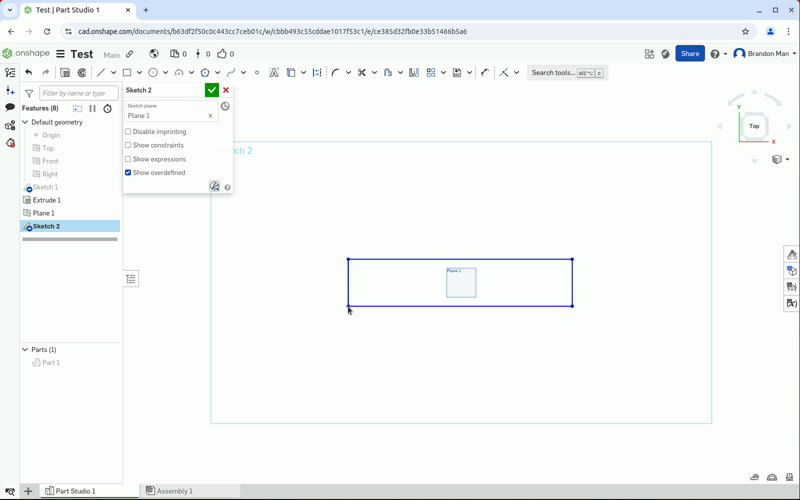
key(l)
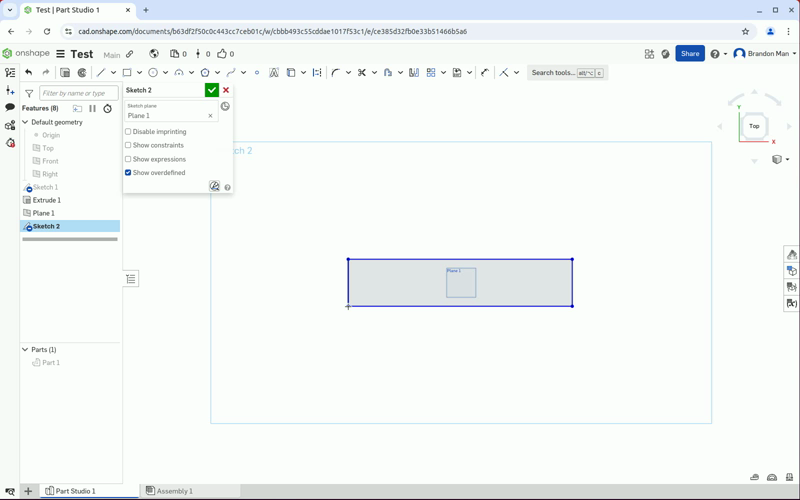
key_down(shift)
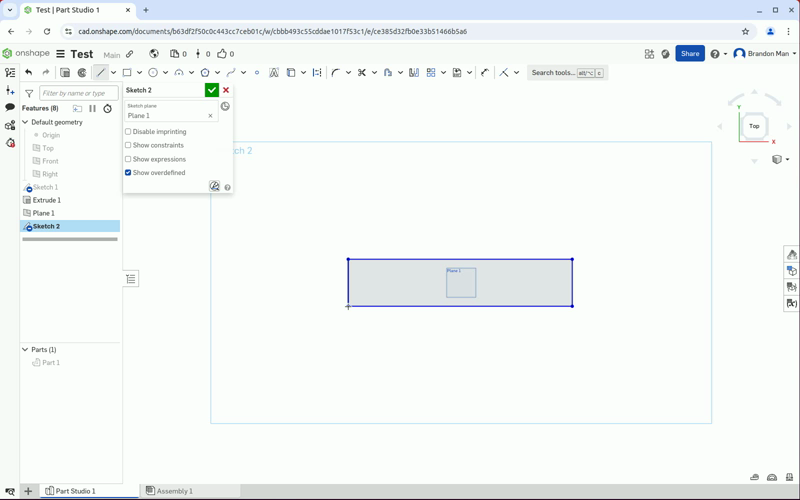
mouse_move(353, 301)
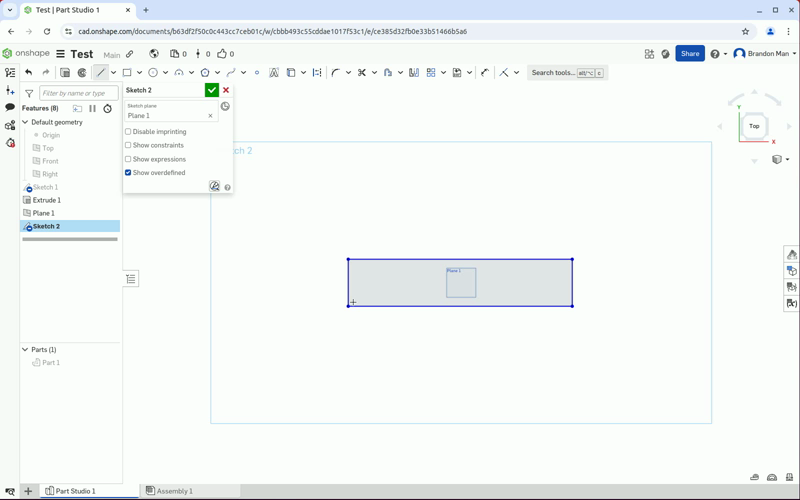
click(353, 301)
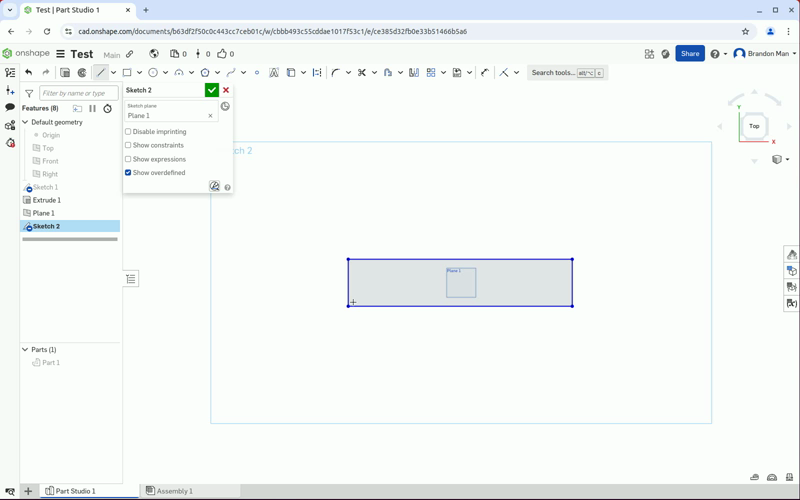
key_up(shift)
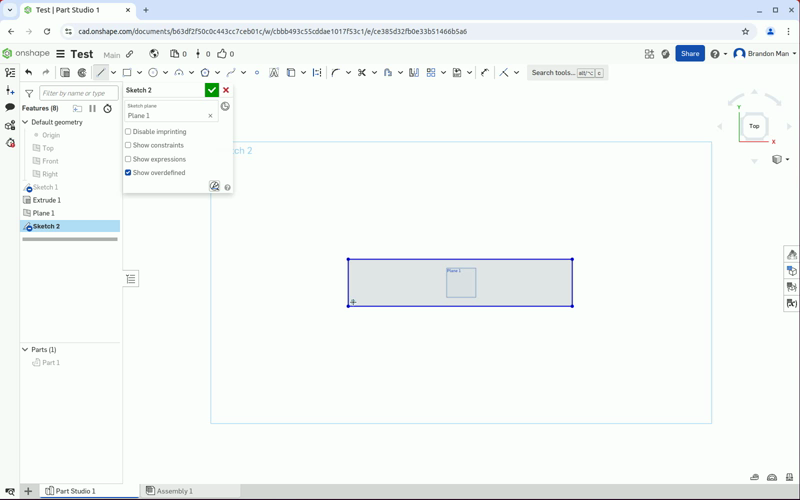
key_down(shift)
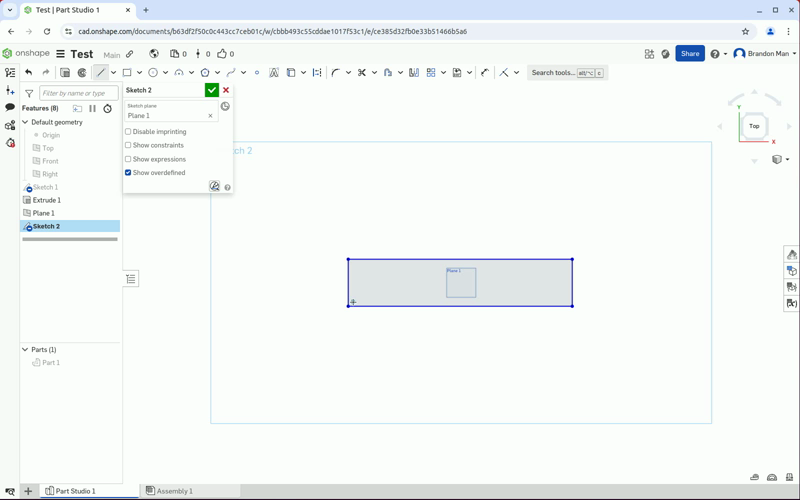
mouse_move(567, 301)
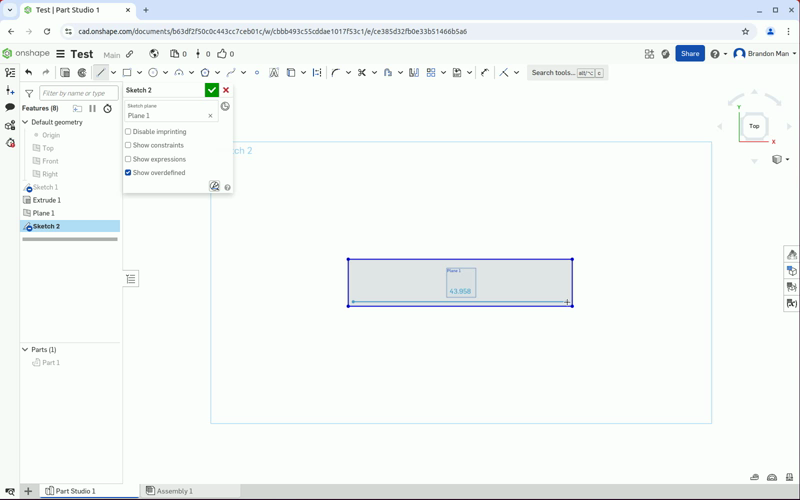
click(567, 301)
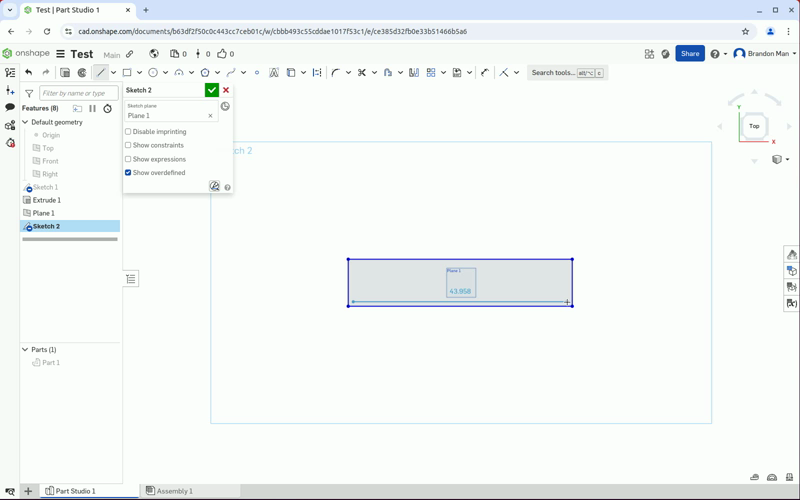
key_up(shift)
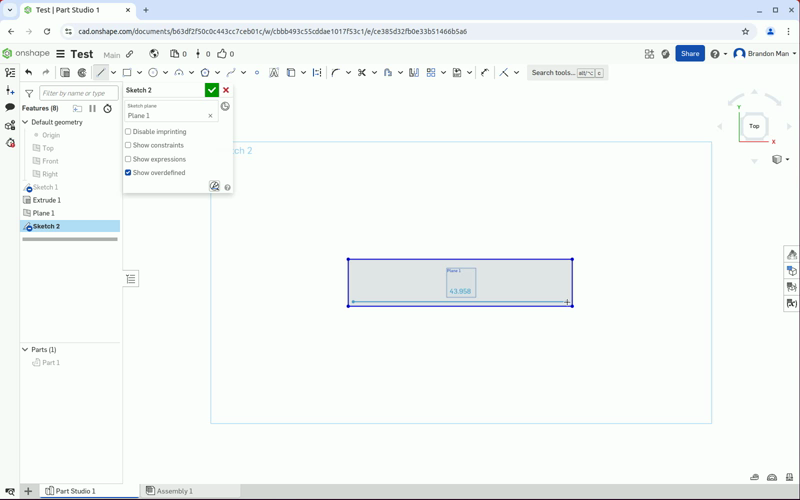
key_down(shift)
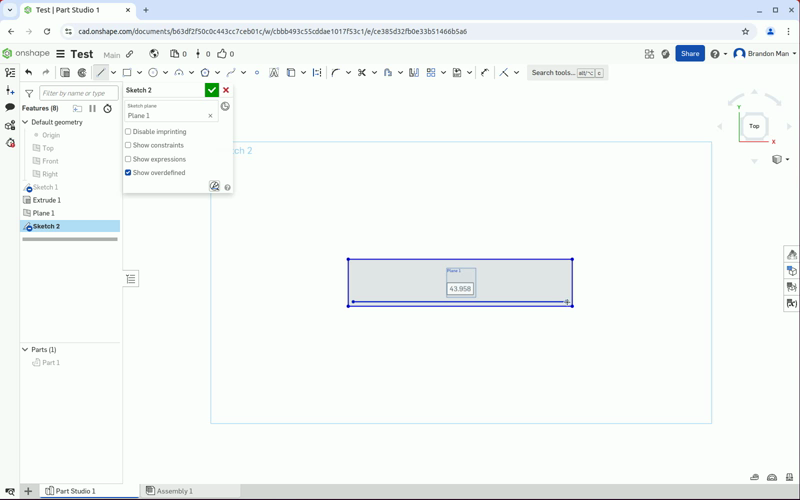
mouse_move(589, 301)
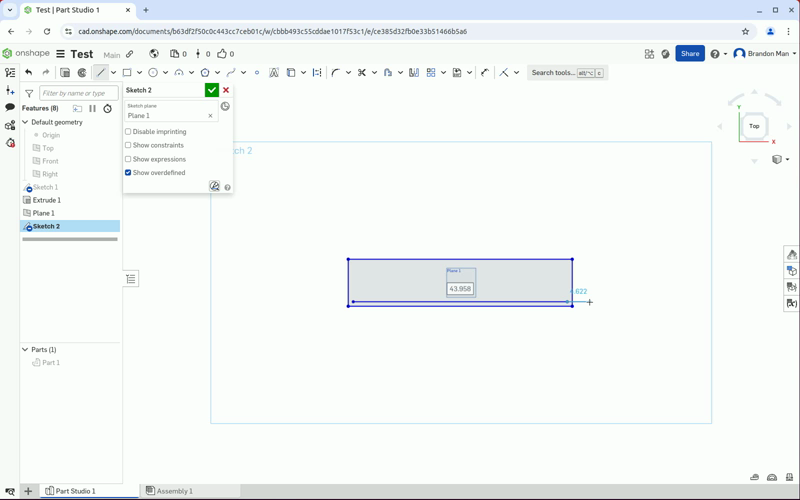
mouse_move(567, 264)
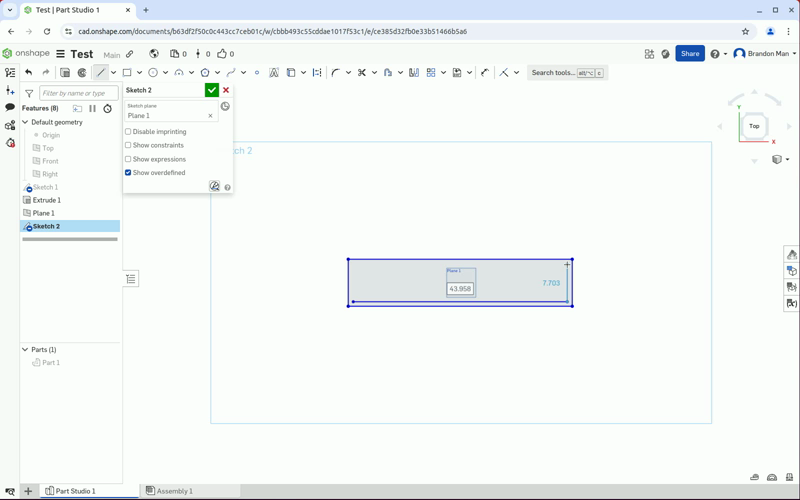
click(567, 264)
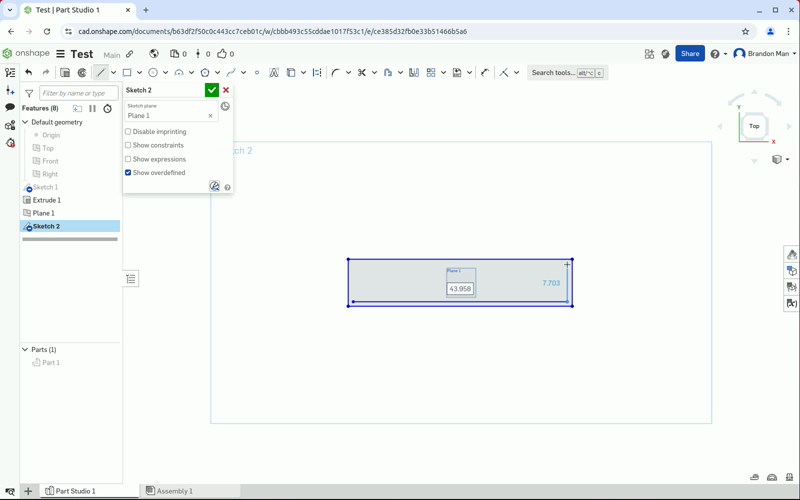
key_up(shift)
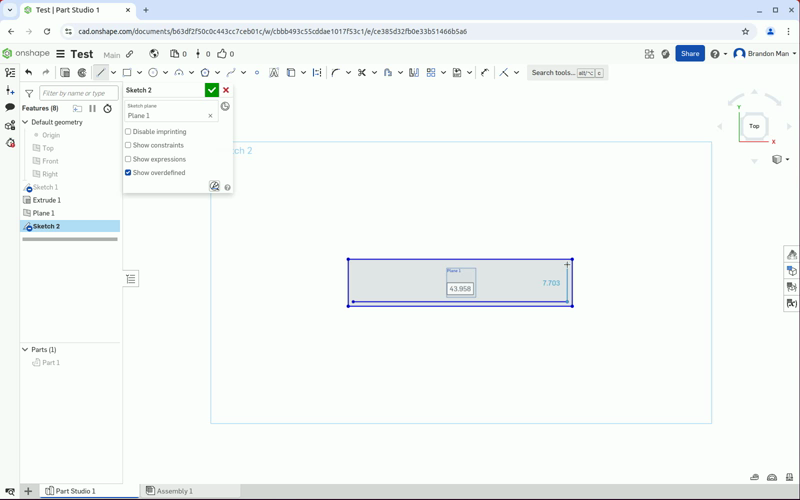
key_down(shift)
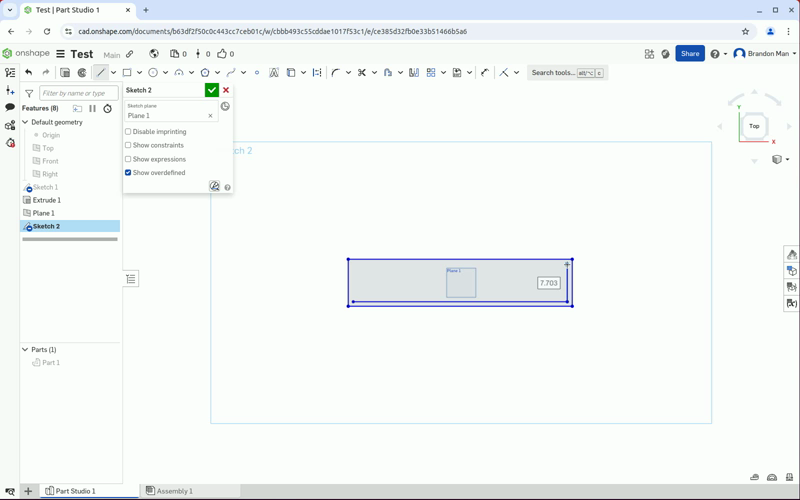
mouse_move(353, 264)
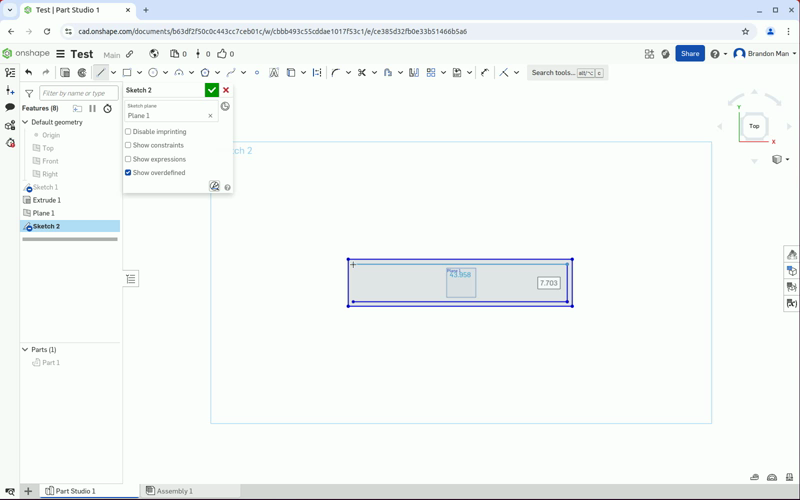
click(353, 264)
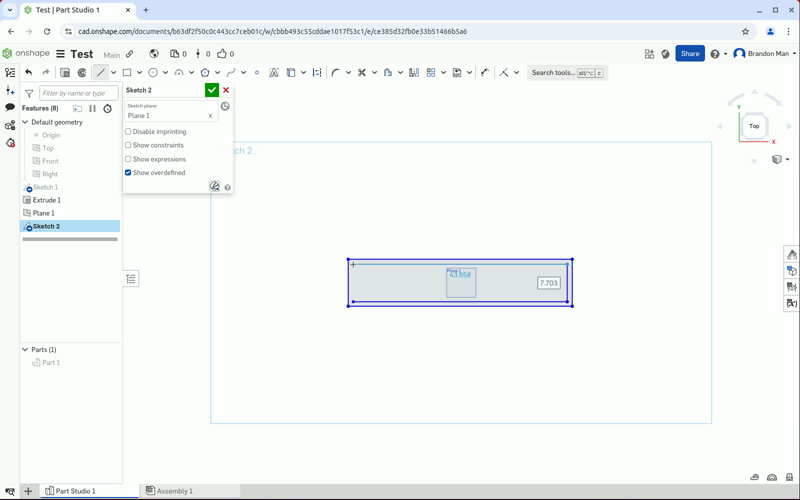
key_up(shift)
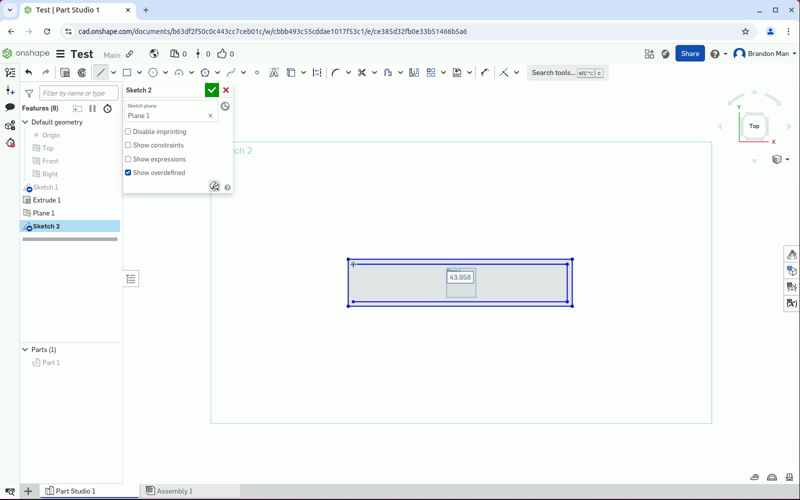
mouse_move(383, 264)
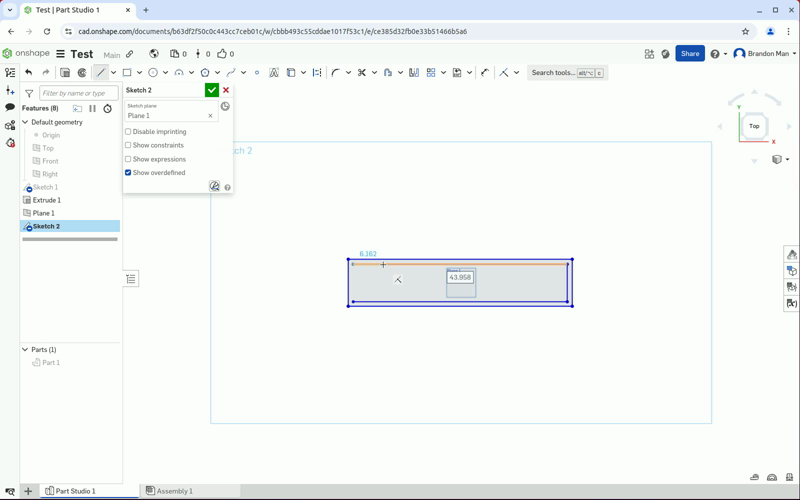
key_down(shift)
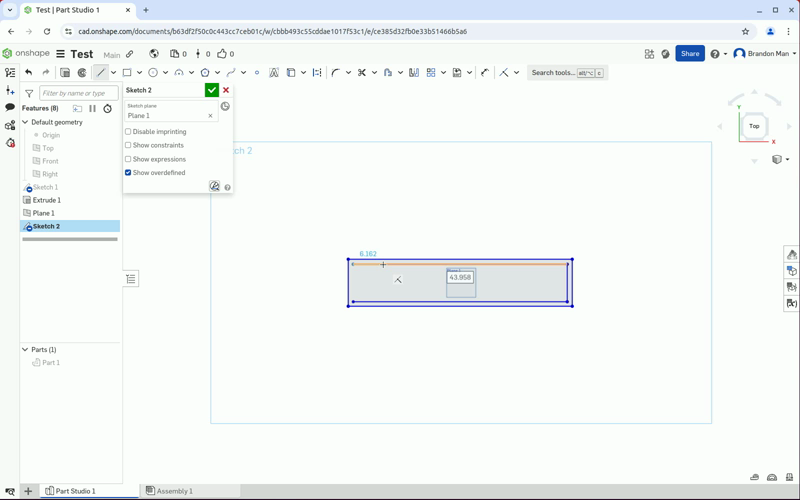
mouse_move(353, 301)
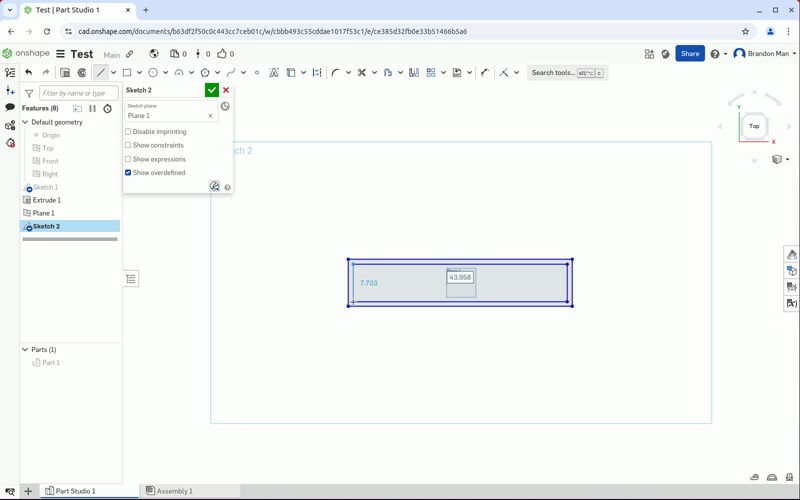
key_up(shift)
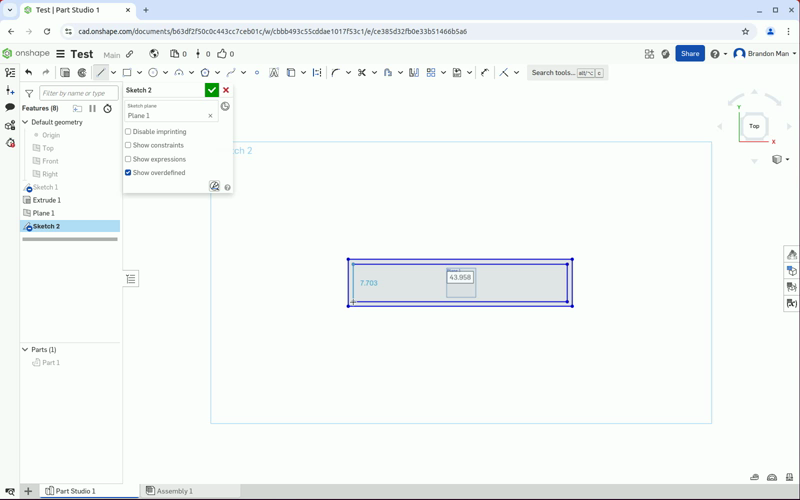
click(353, 301)
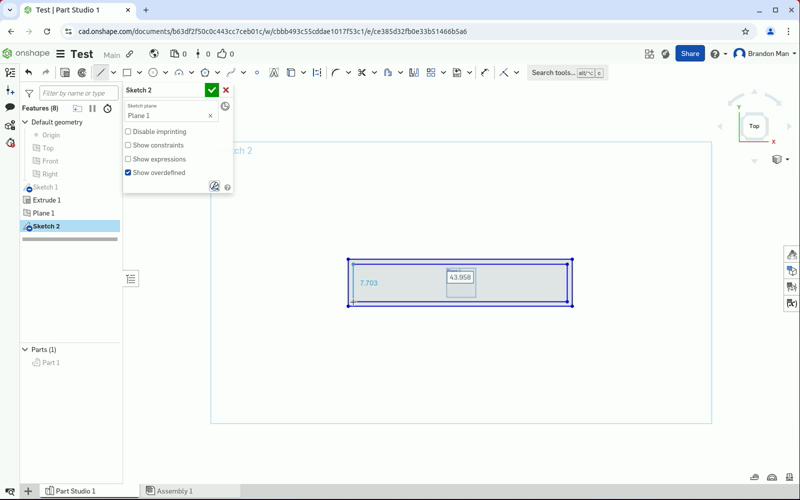
key(esc)
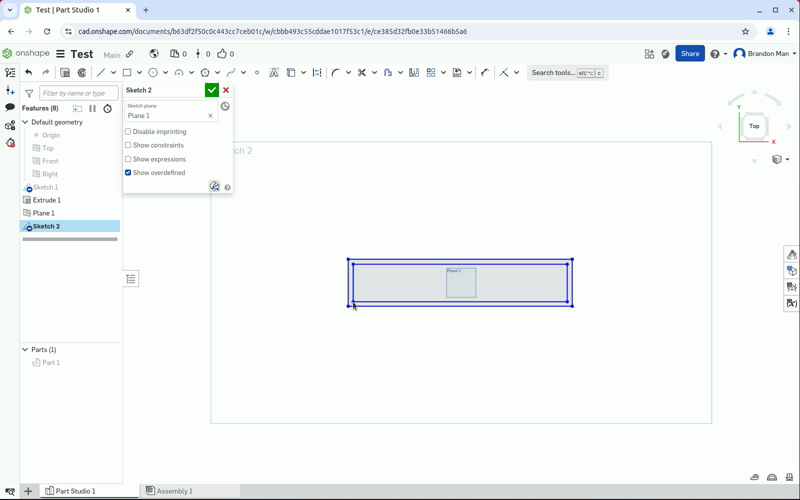
mouse_move(351, 303)
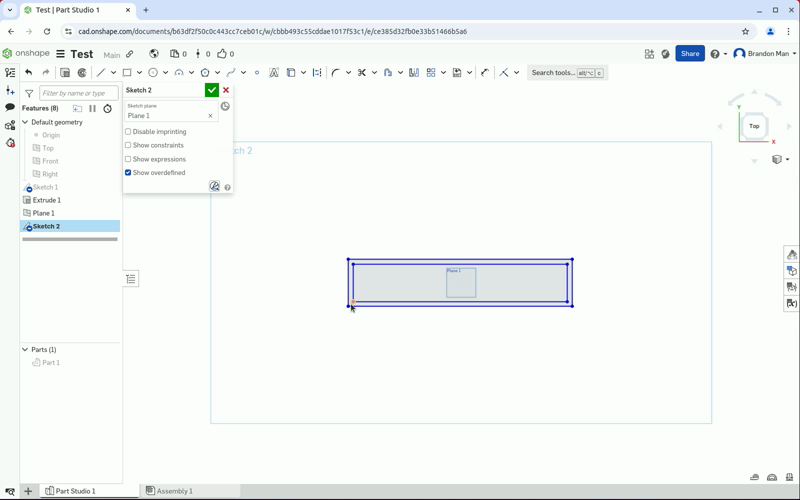
click(351, 303)
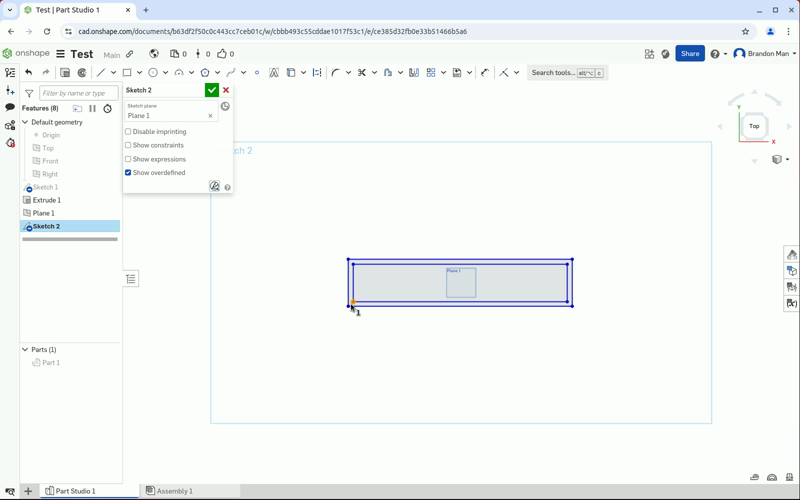
mouse_move(73, 352)
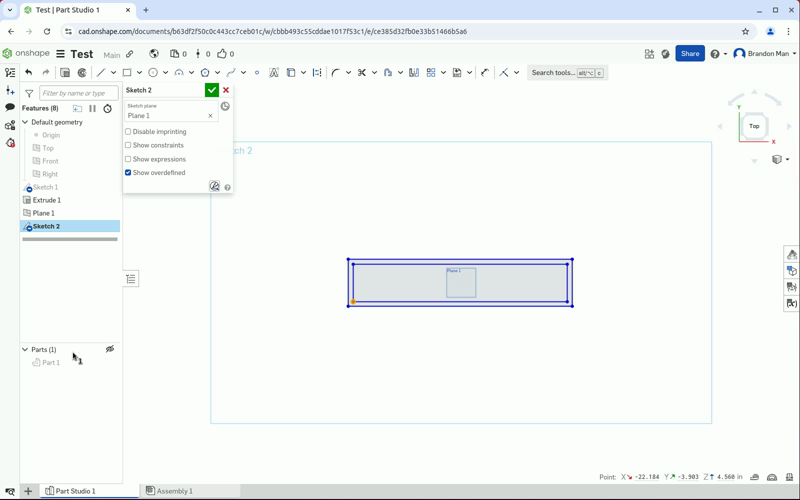
key(shift+y)
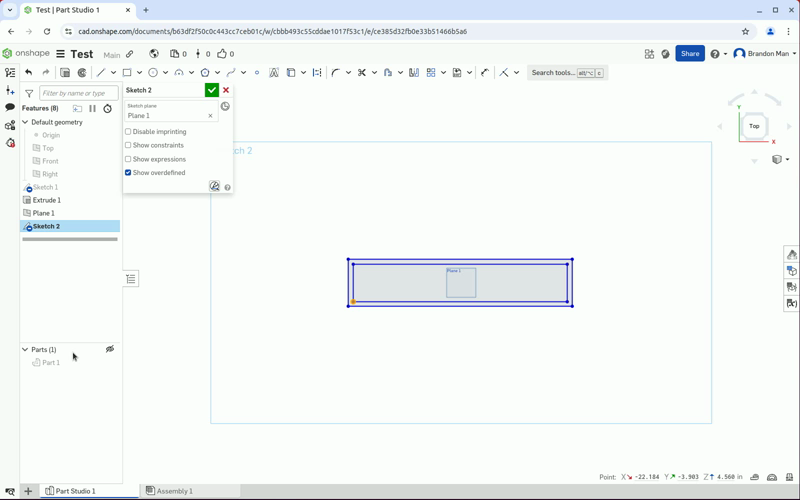
key(shift+e)
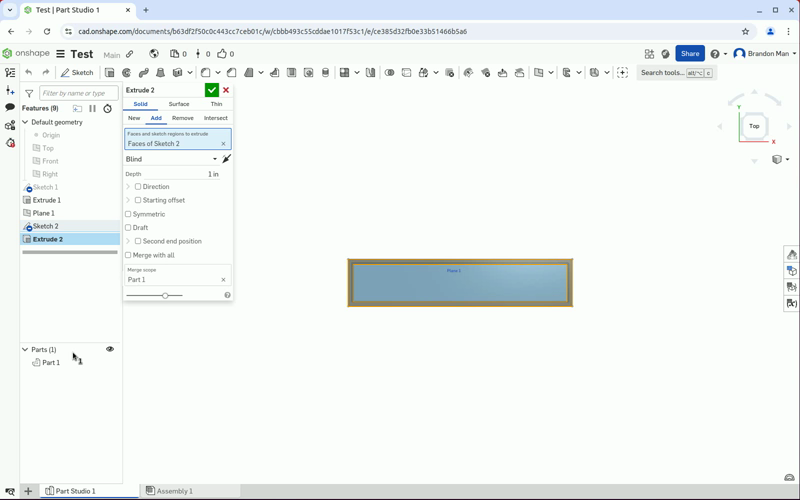
mouse_move(143, 106)
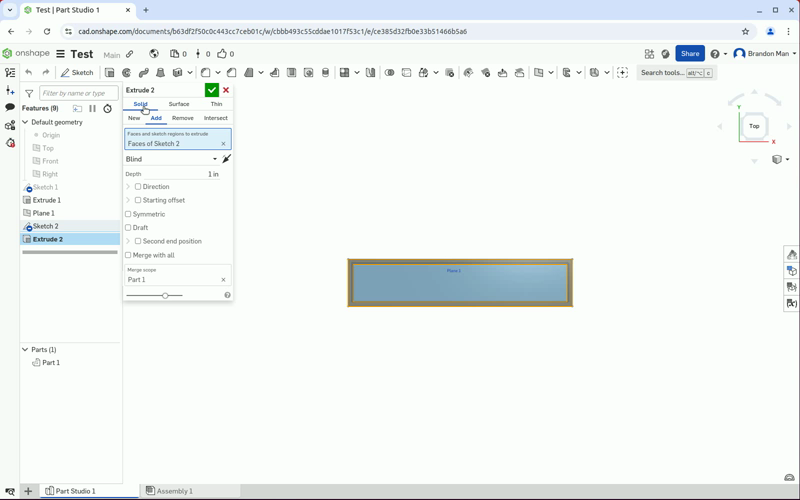
click(143, 106)
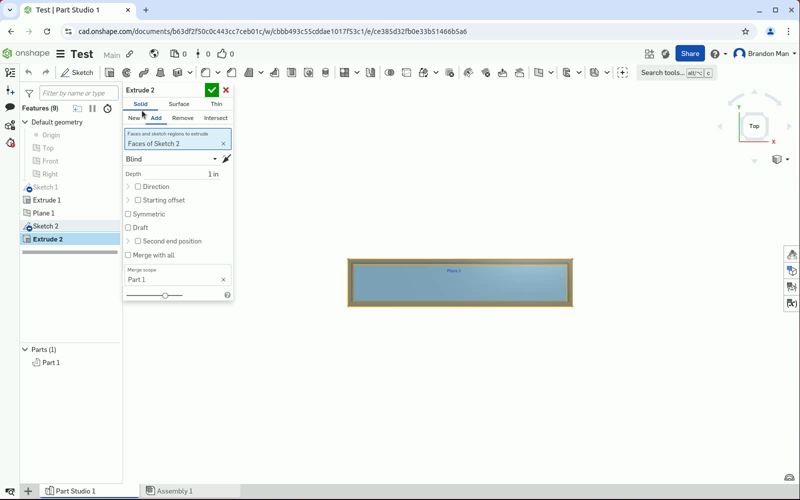
mouse_move(137, 120)
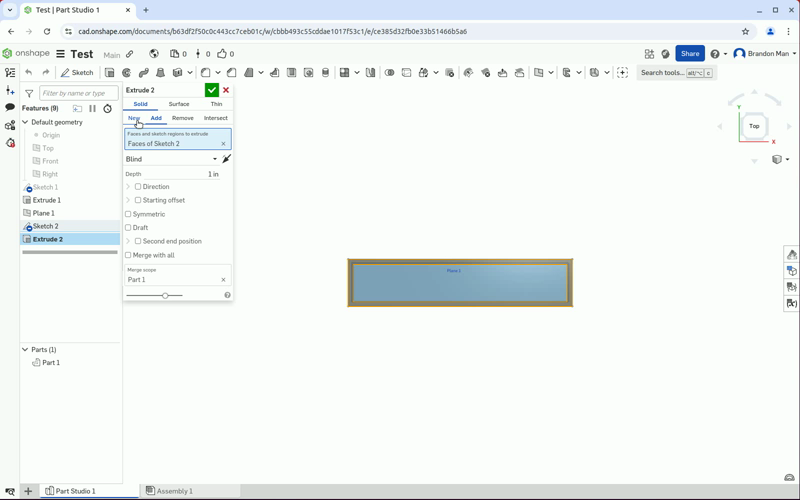
click(137, 120)
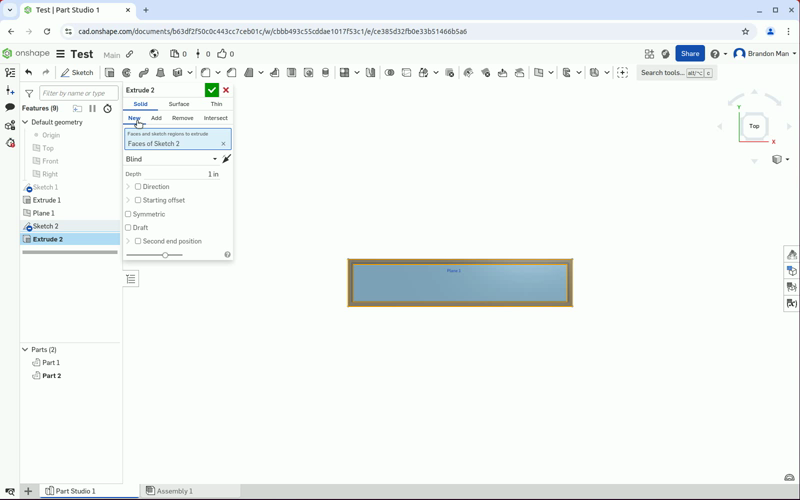
key(tab, 4)
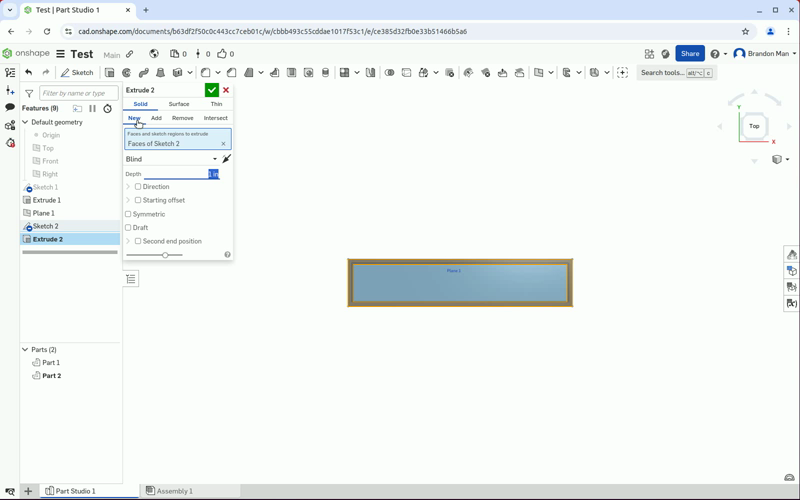
text(1.204)
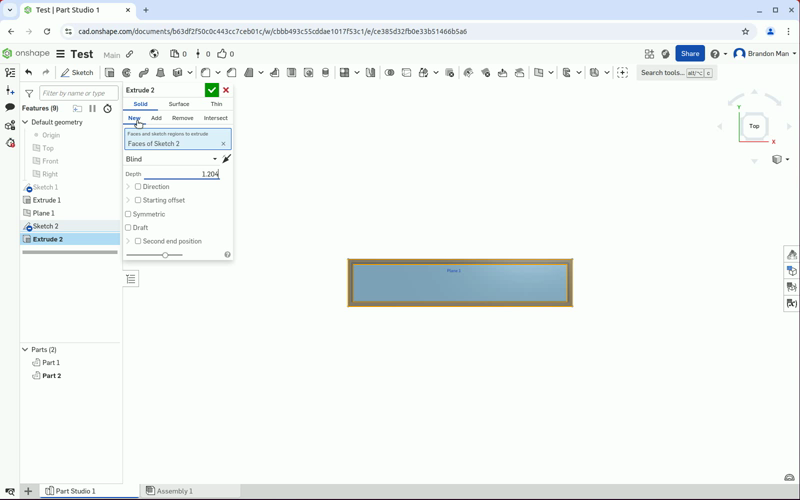
key(enter)
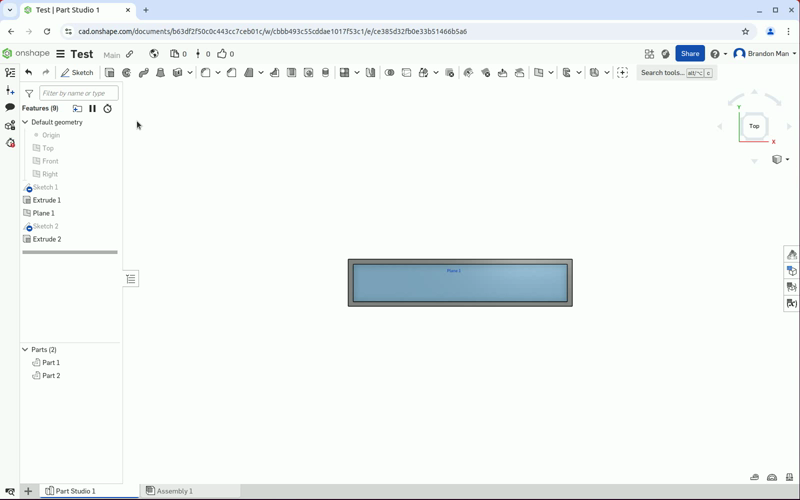
key(shift+h)
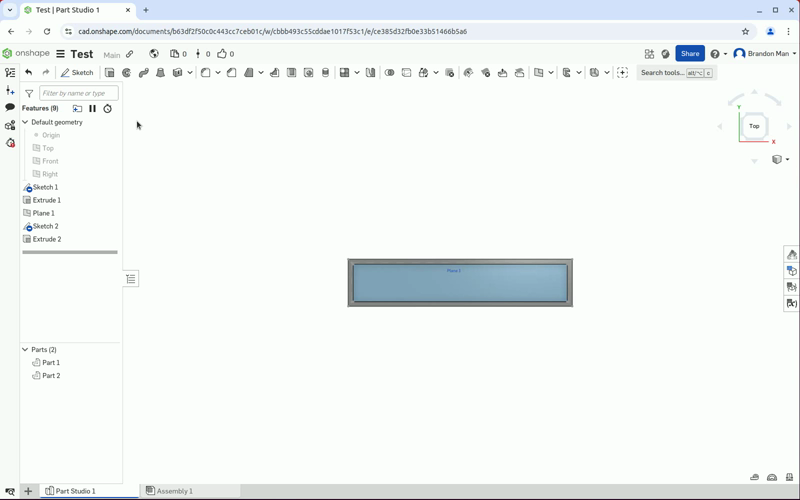
key(shift+h)
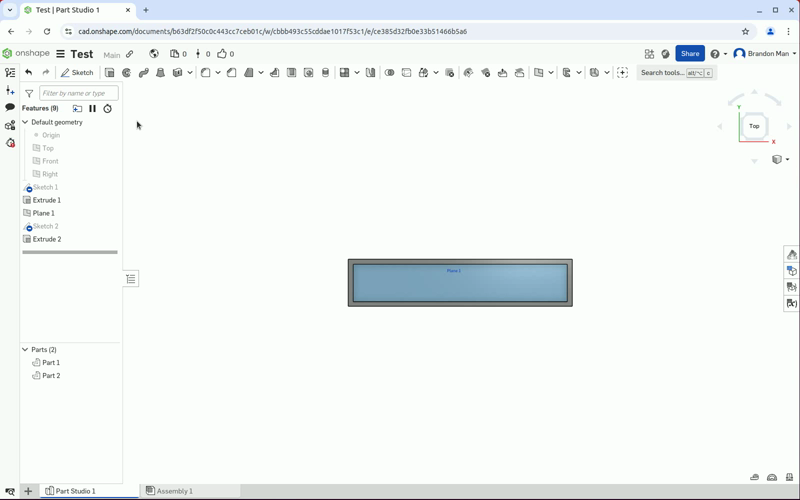
mouse_move(73, 189)
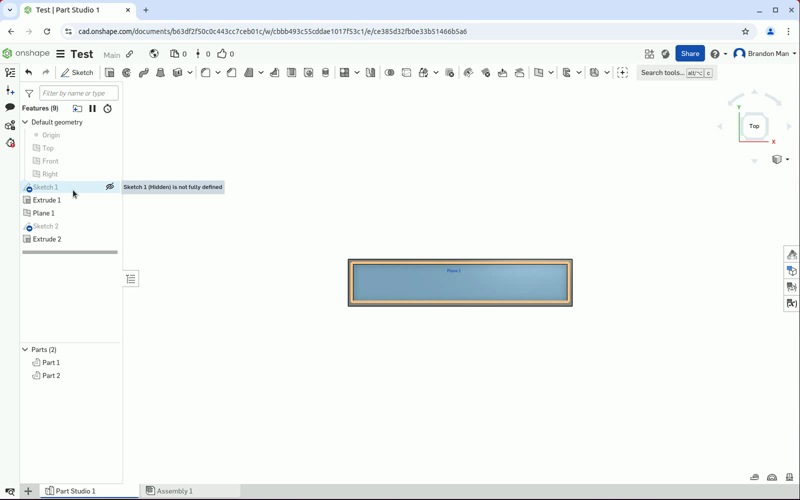
click(73, 189)
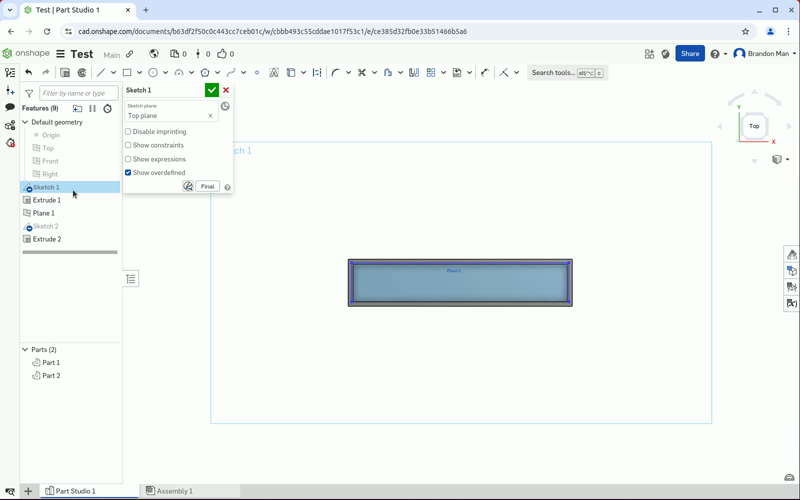
mouse_move(229, 92)
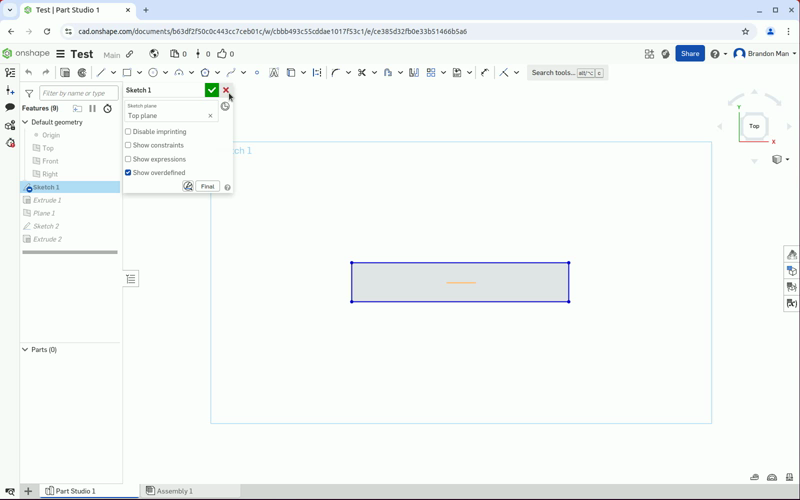
click(229, 92)
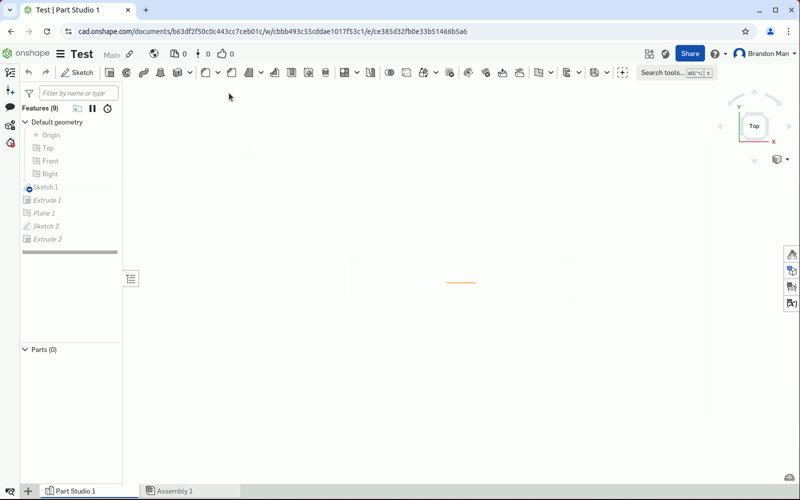
key(shift+s)
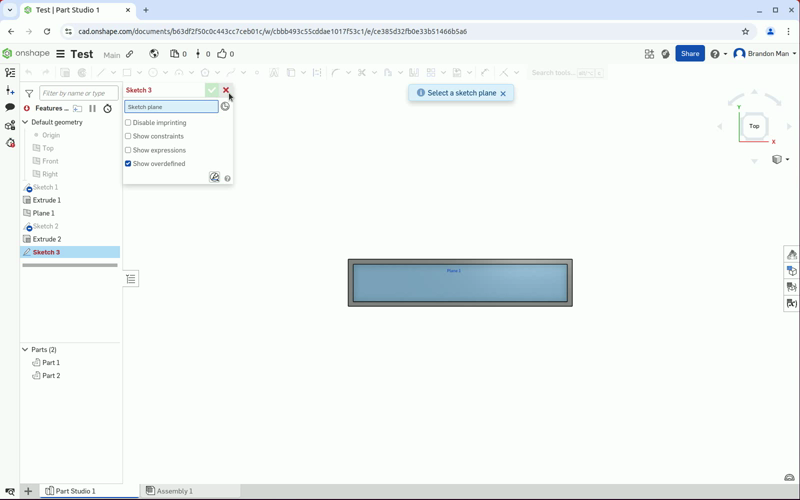
mouse_move(73, 215)
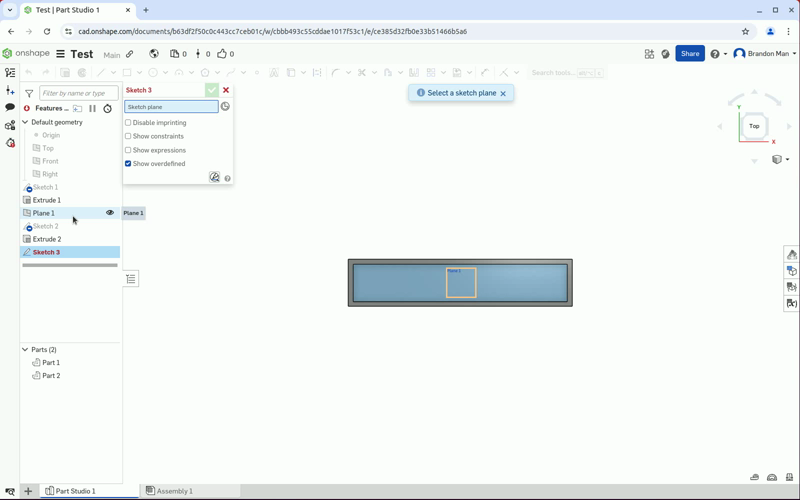
click(73, 215)
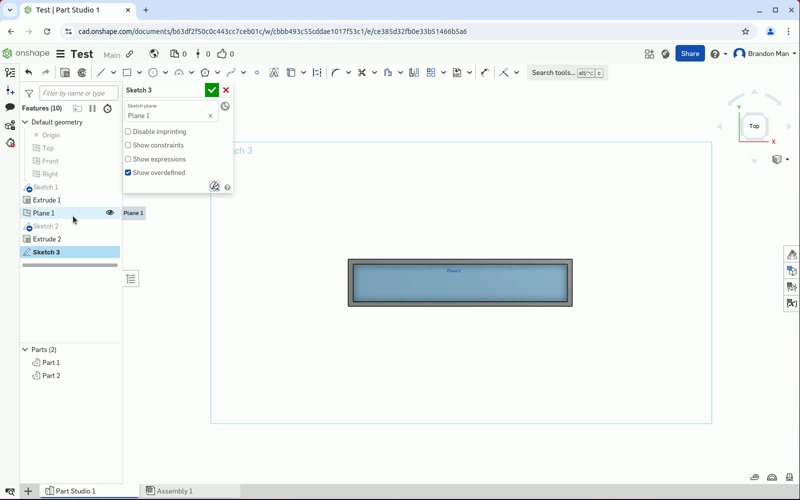
mouse_move(73, 352)
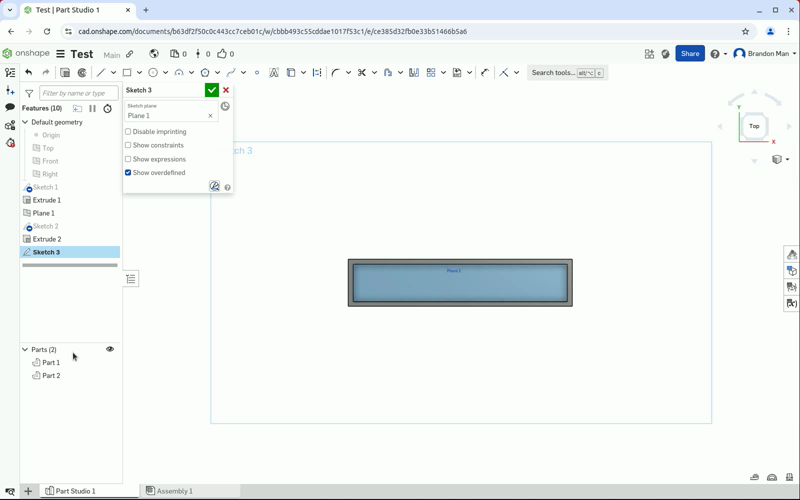
key(y)
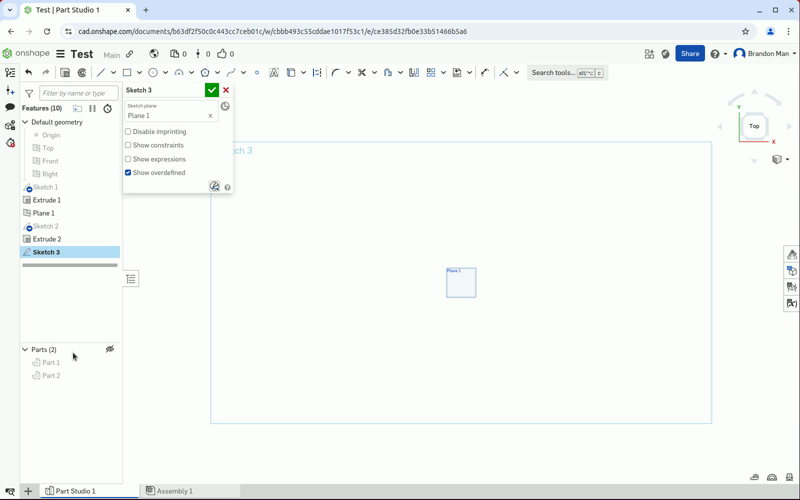
key(l)
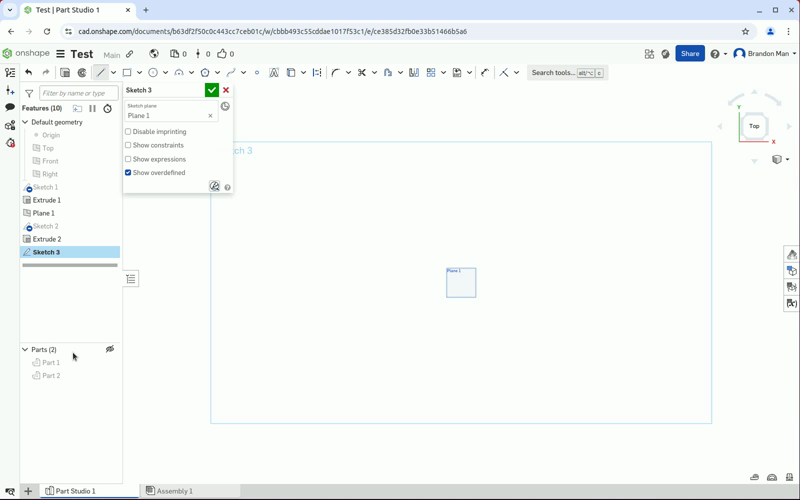
key_down(shift)
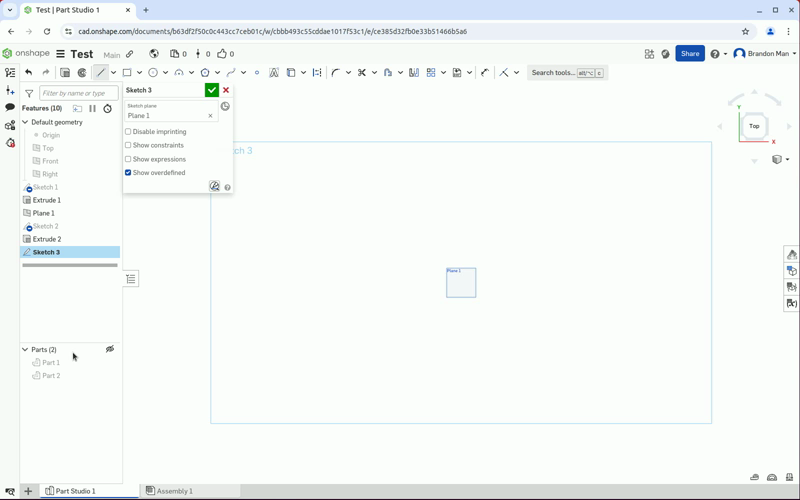
mouse_move(352, 300)
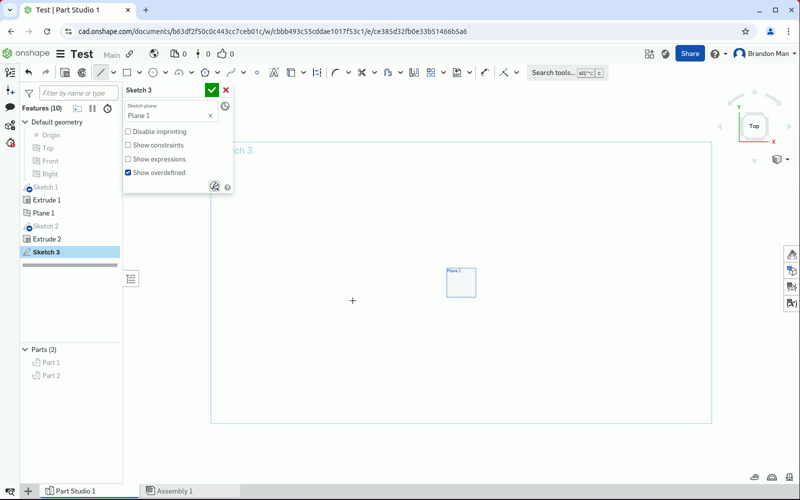
click(352, 300)
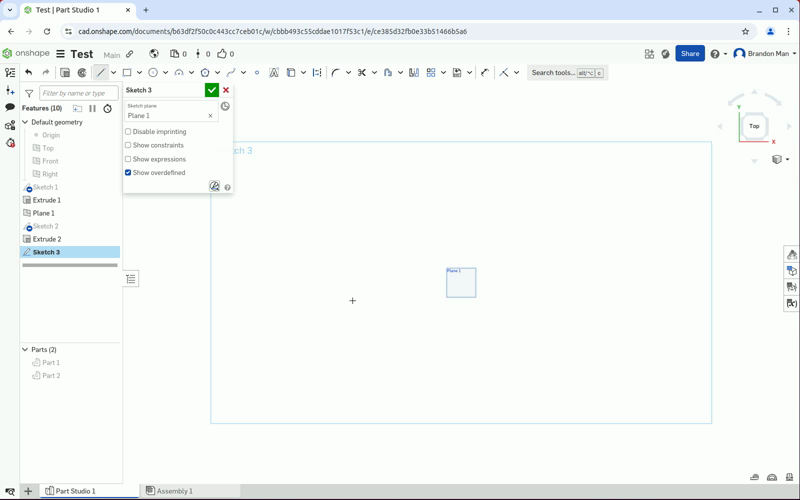
key_up(shift)
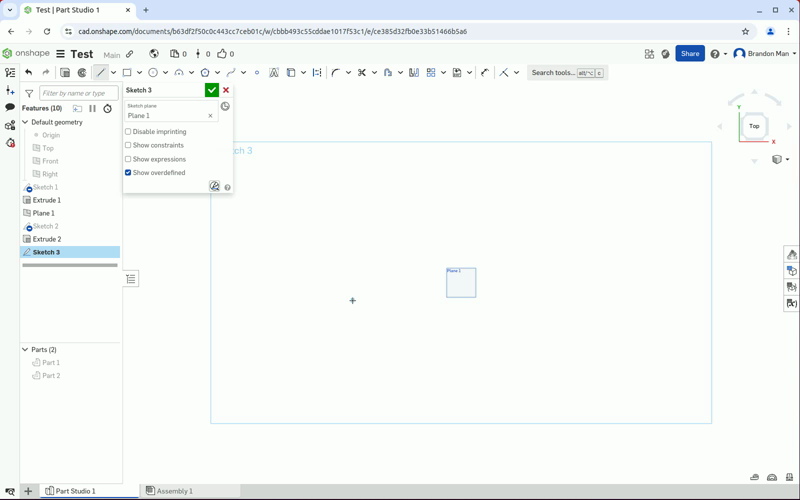
key_down(shift)
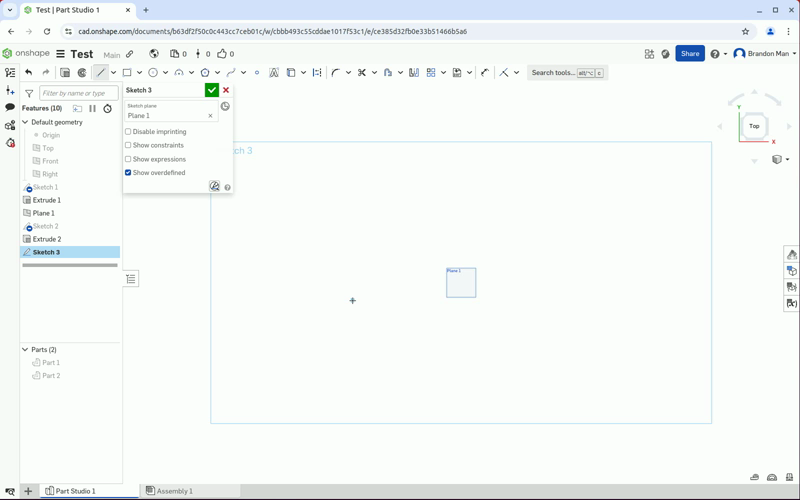
mouse_move(567, 300)
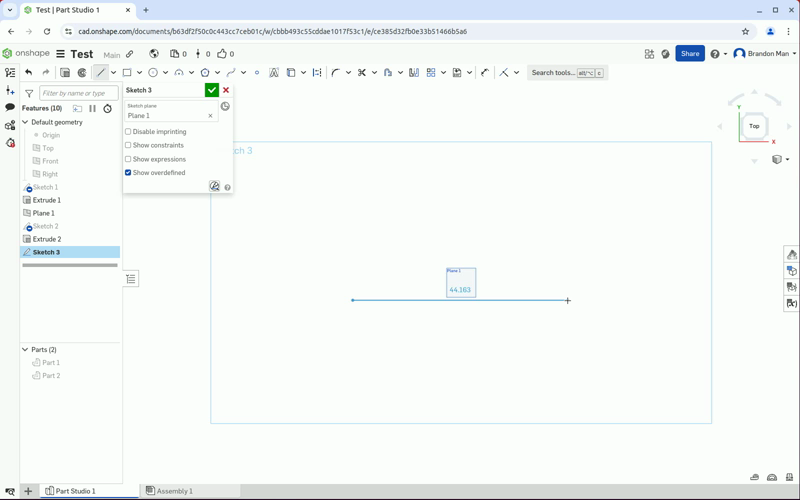
click(567, 300)
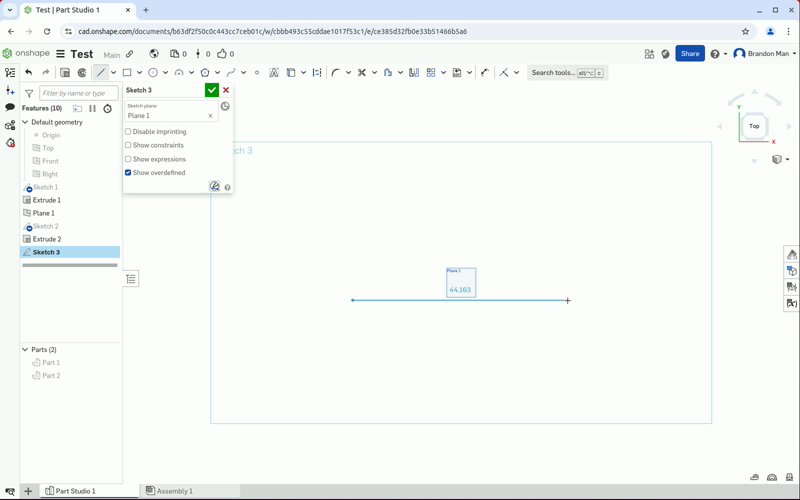
key_up(shift)
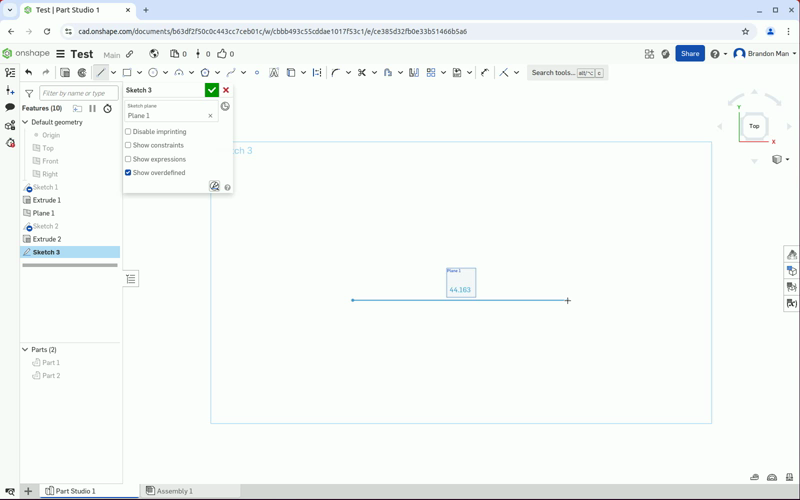
key_down(shift)
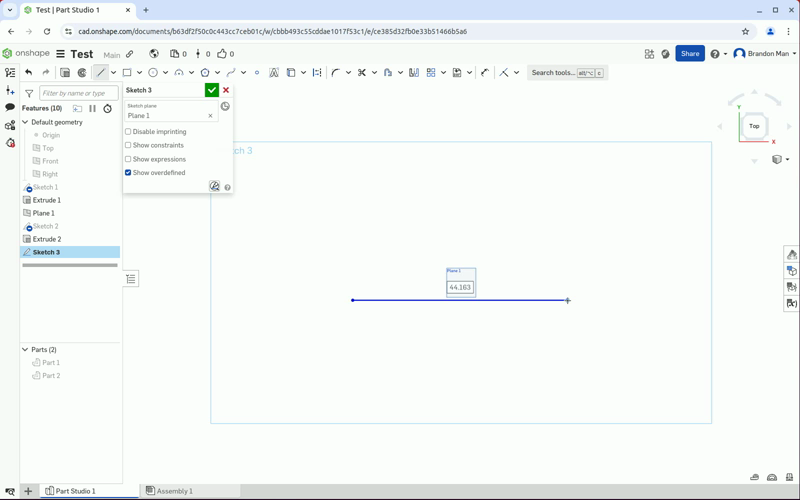
mouse_move(589, 300)
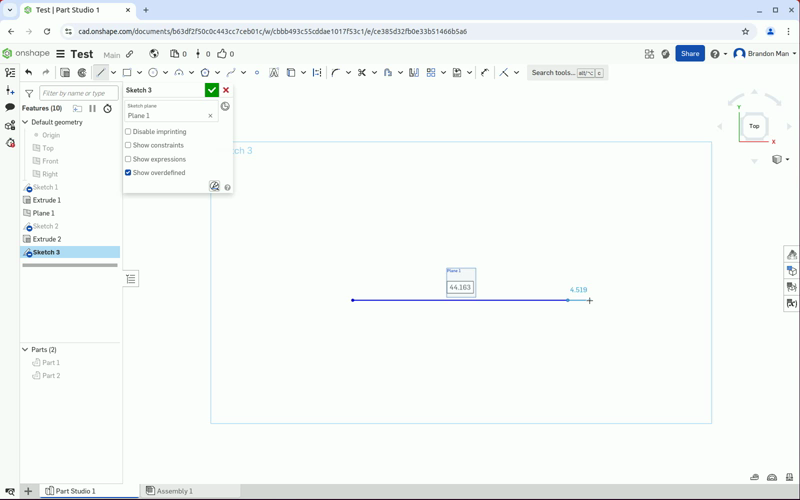
mouse_move(567, 264)
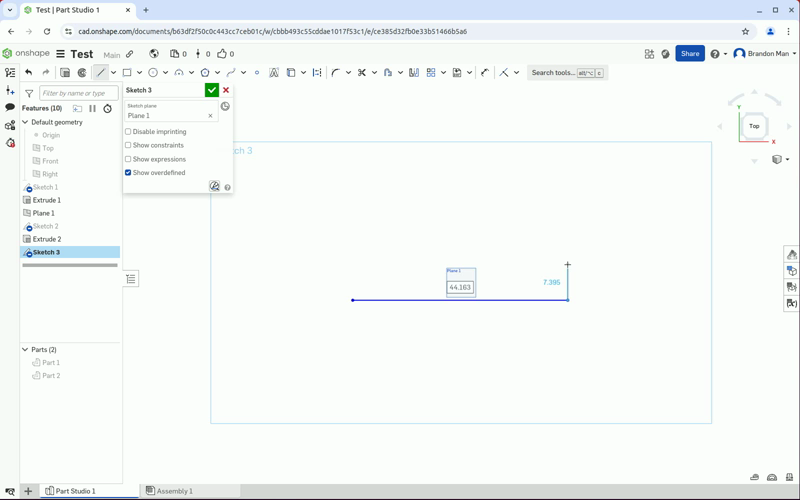
click(567, 264)
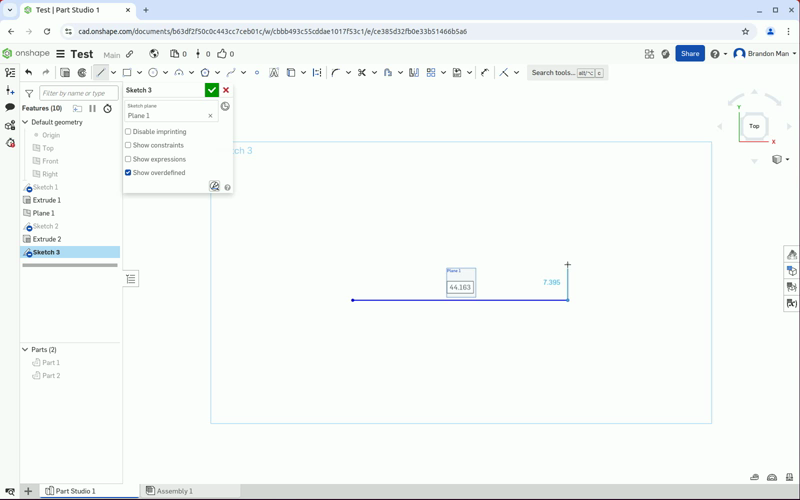
key_up(shift)
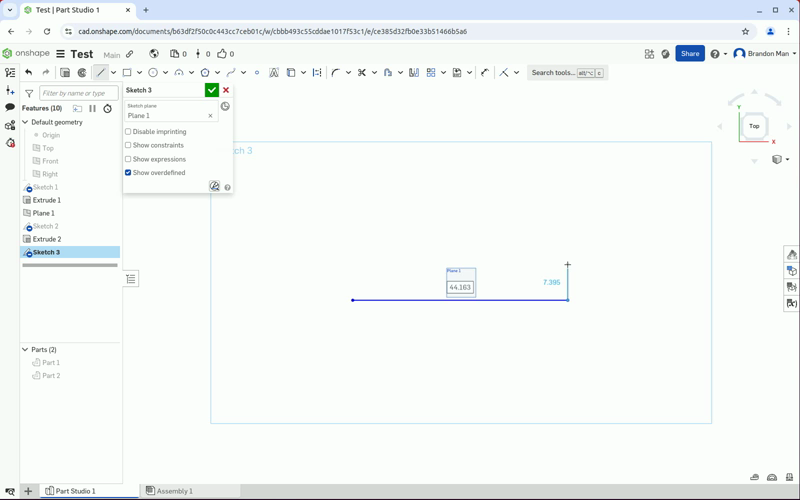
key_down(shift)
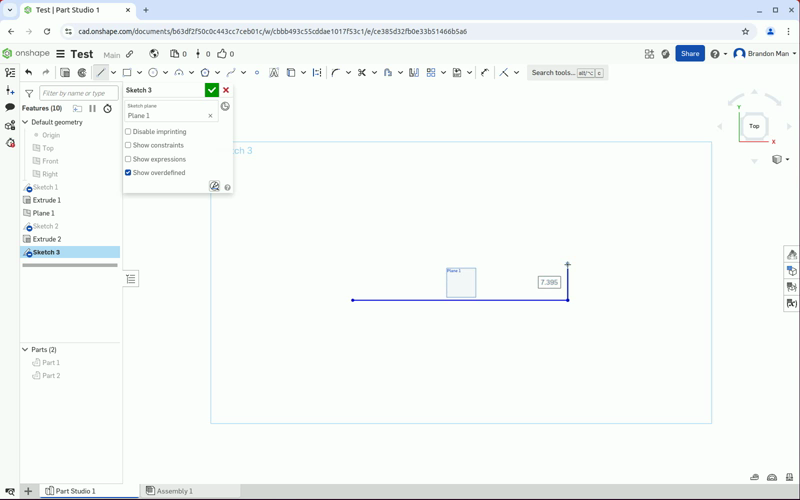
mouse_move(352, 264)
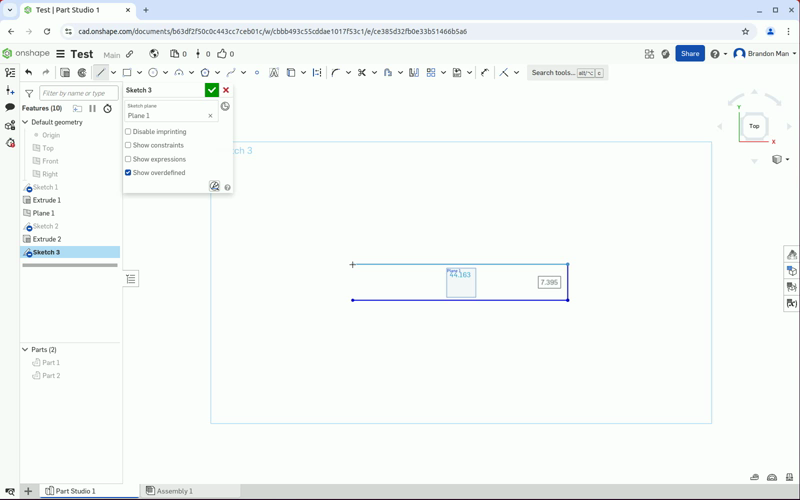
click(352, 264)
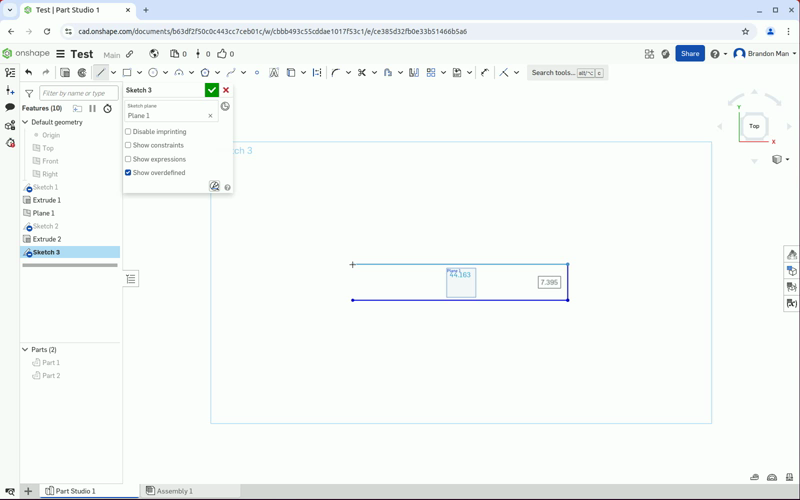
key_up(shift)
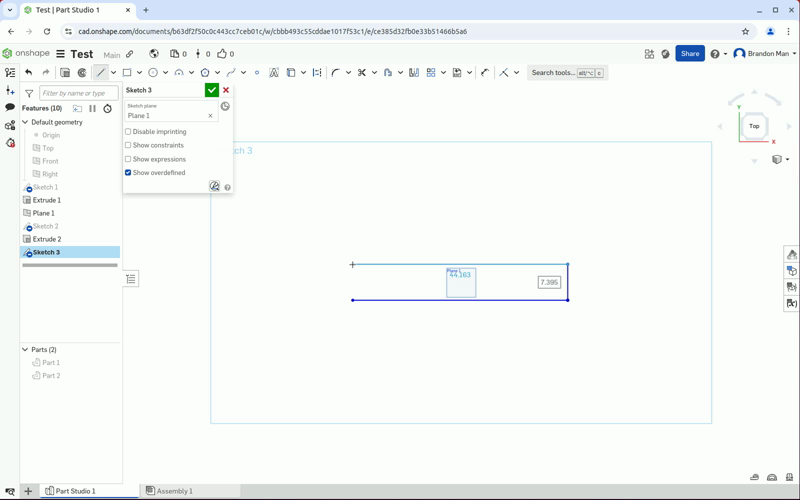
mouse_move(382, 264)
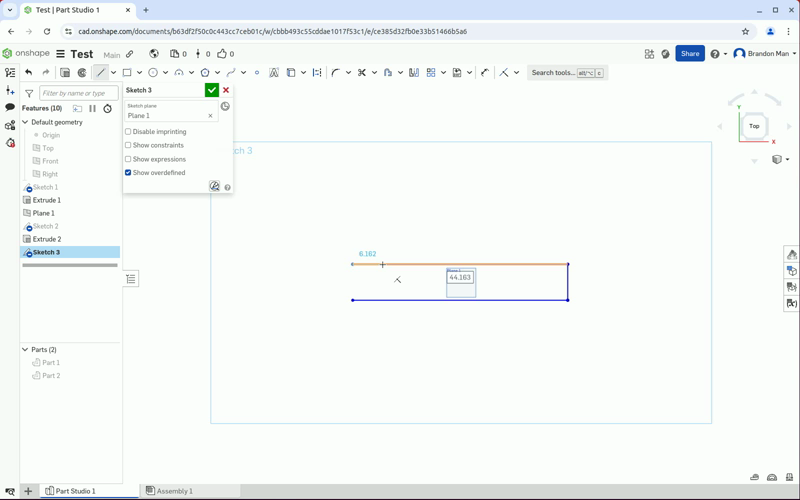
key_down(shift)
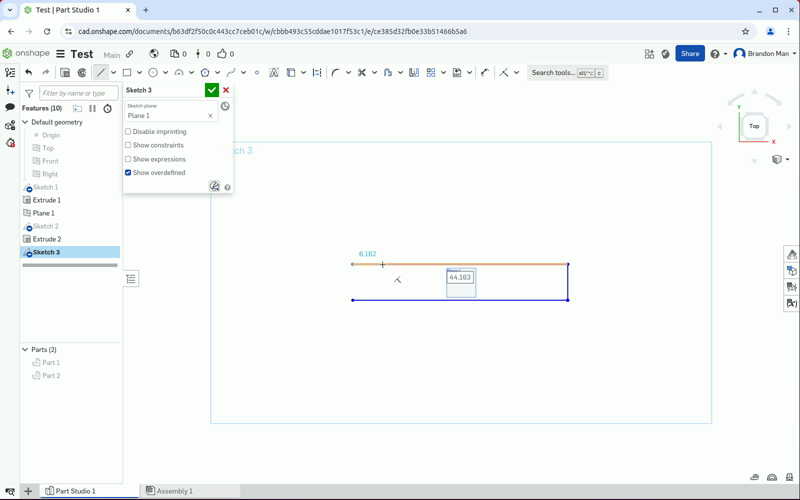
mouse_move(352, 300)
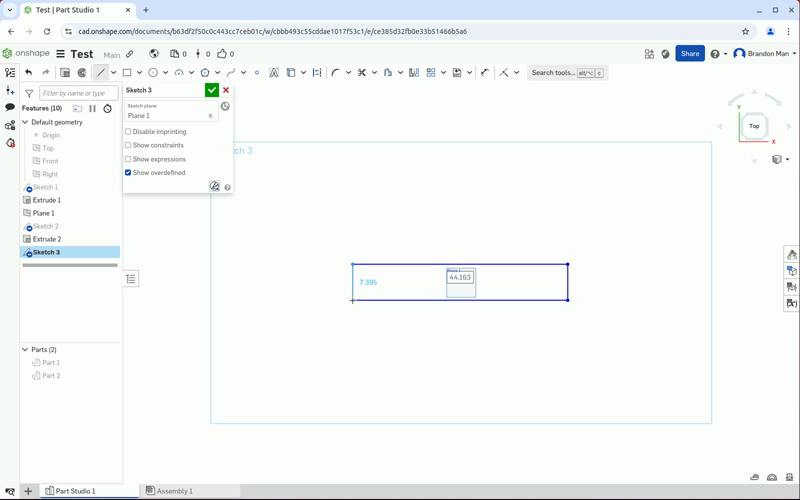
key_up(shift)
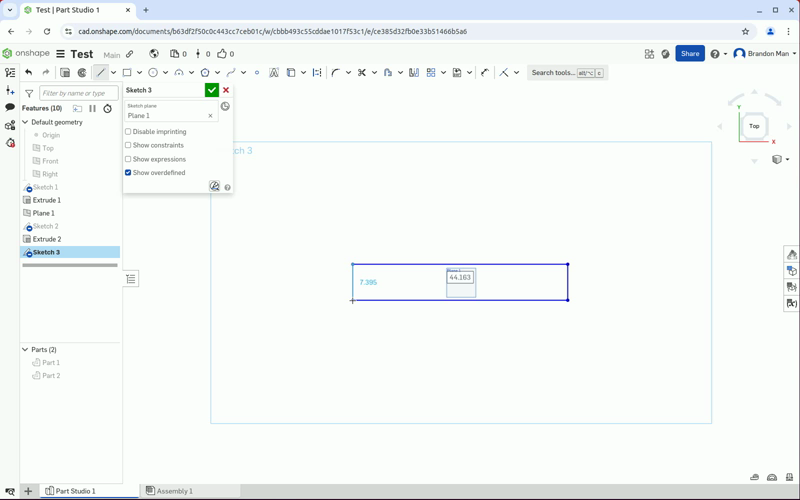
click(352, 300)
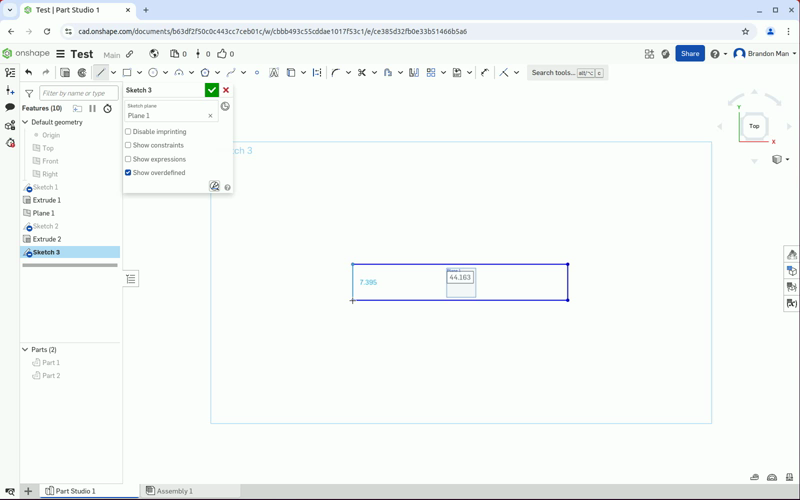
key(esc)
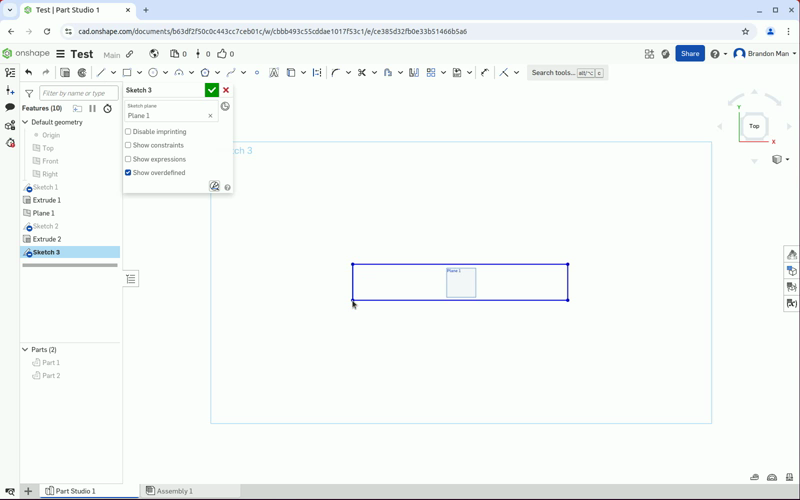
mouse_move(466, 276)
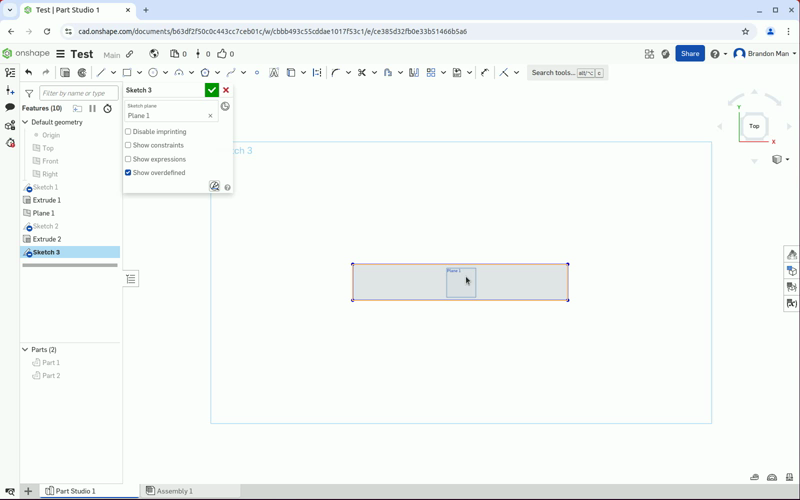
click(466, 276)
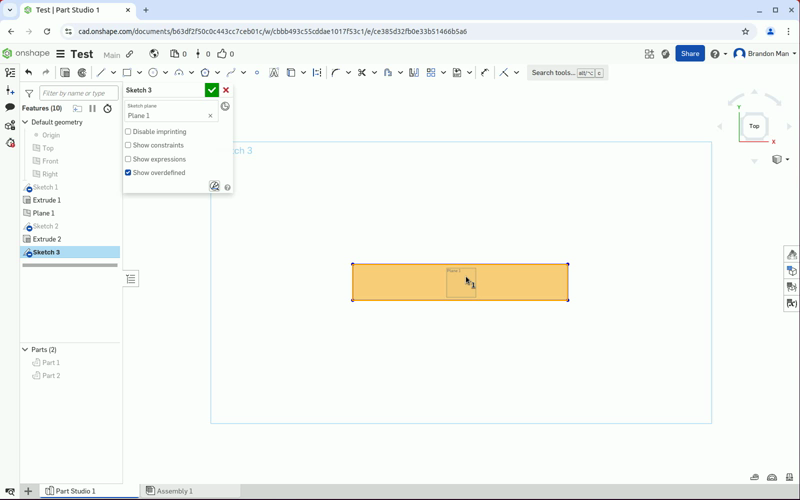
mouse_move(73, 352)
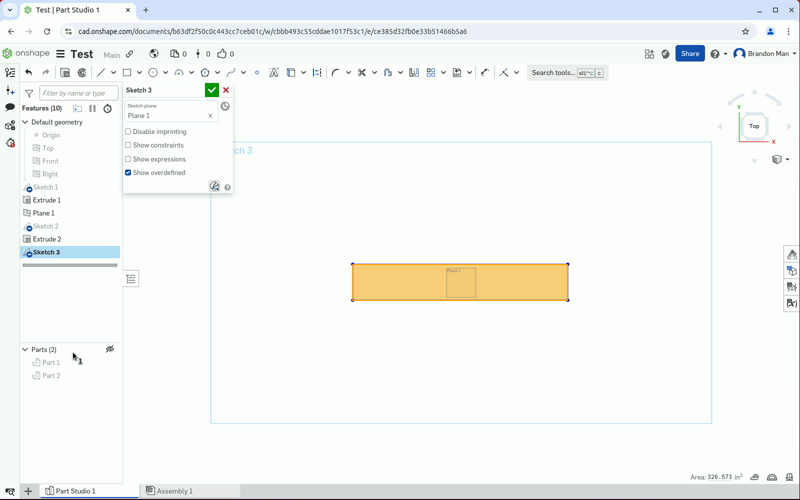
key(shift+y)
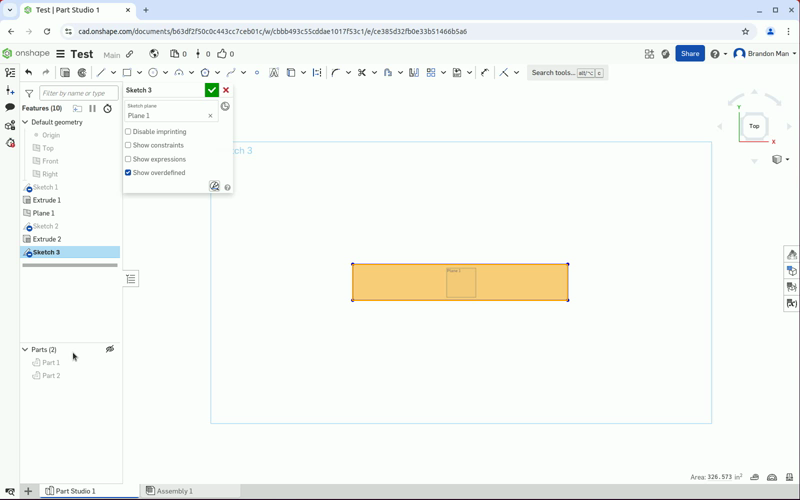
key(shift+e)
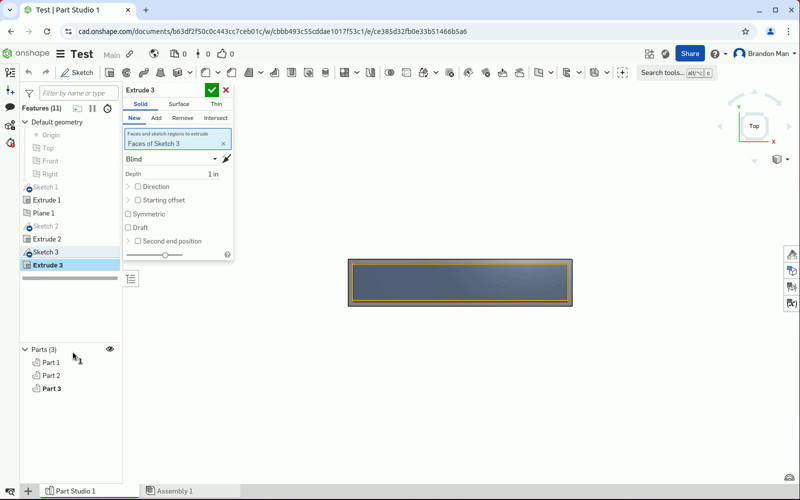
mouse_move(143, 106)
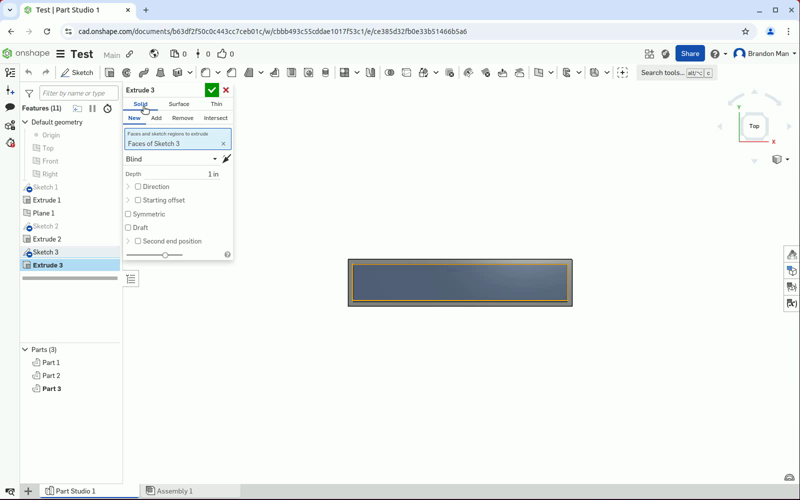
click(143, 106)
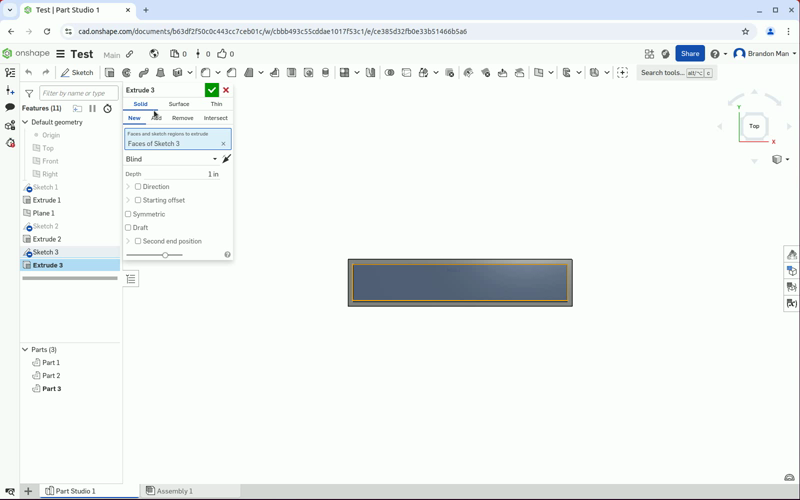
mouse_move(186, 120)
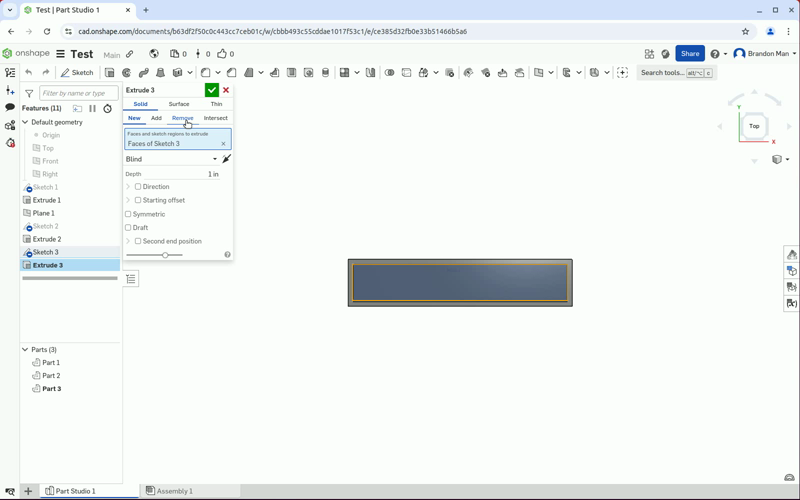
click(186, 120)
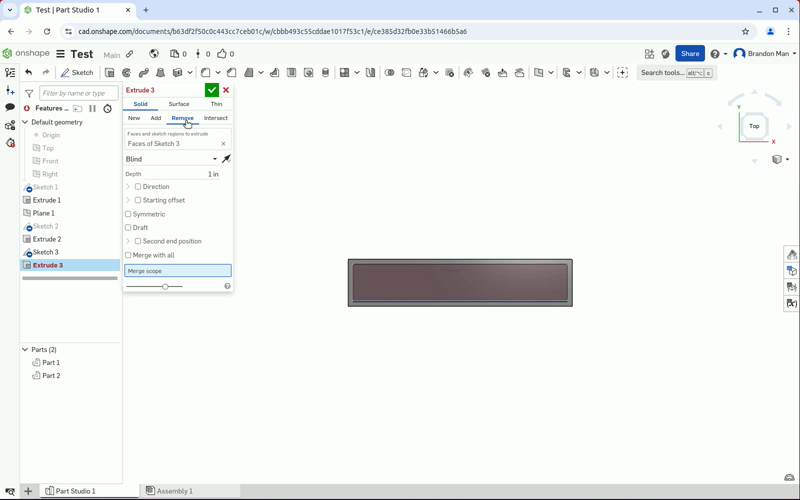
key(tab, 4)
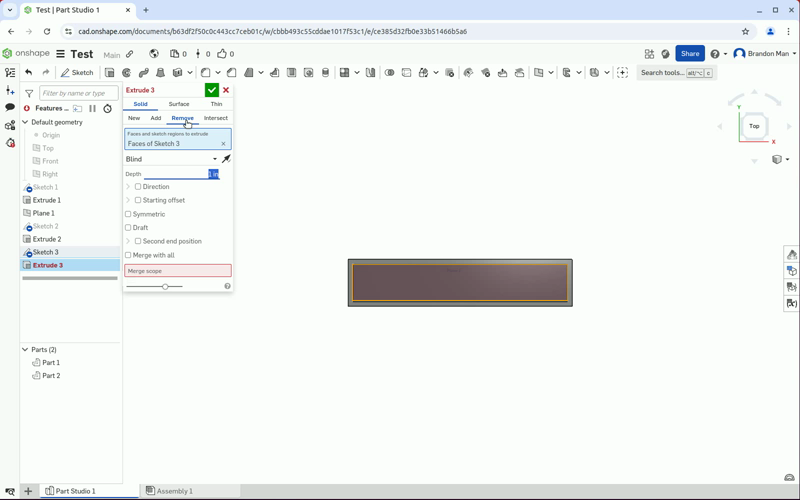
text(4.333)
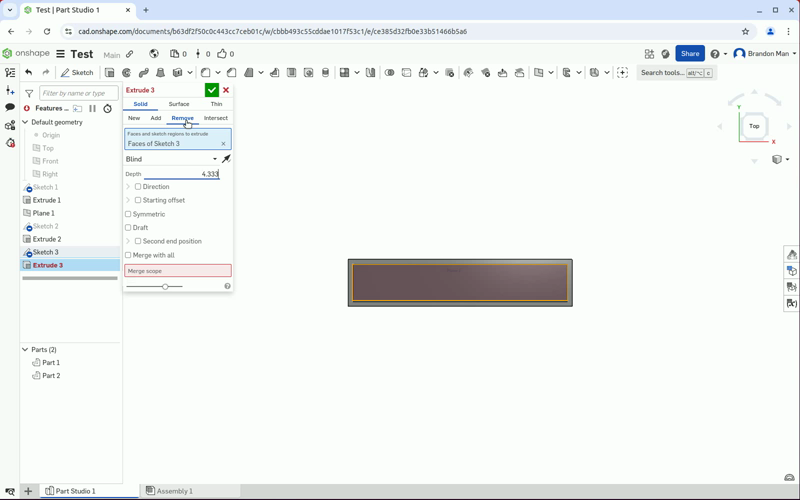
key(tab, 6)
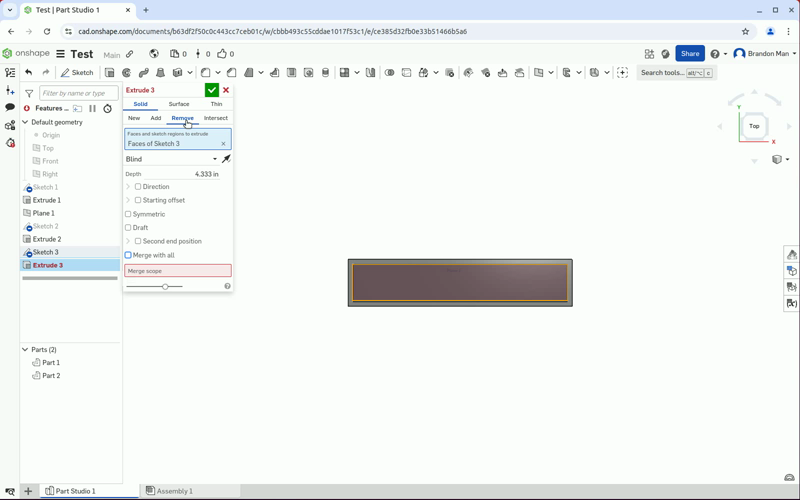
key(space)
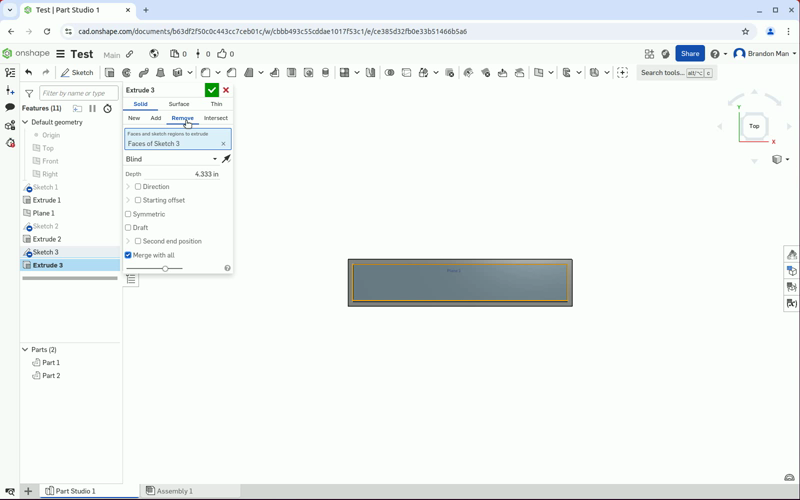
key(enter)
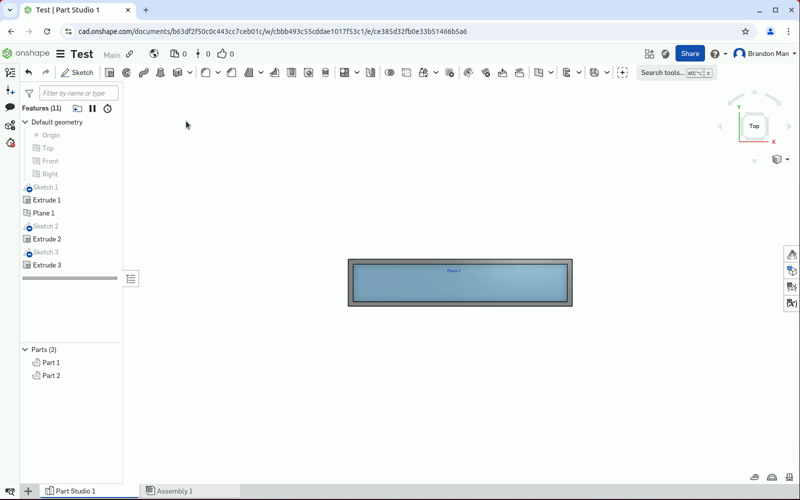
key(shift+h)
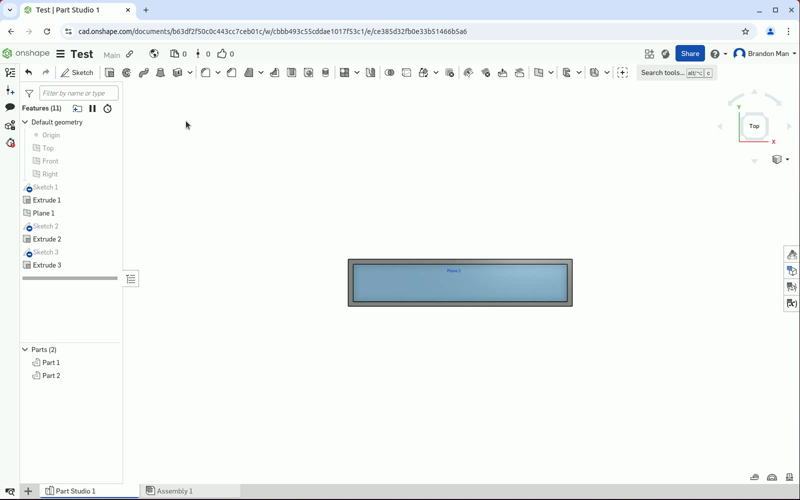
key(shift+h)
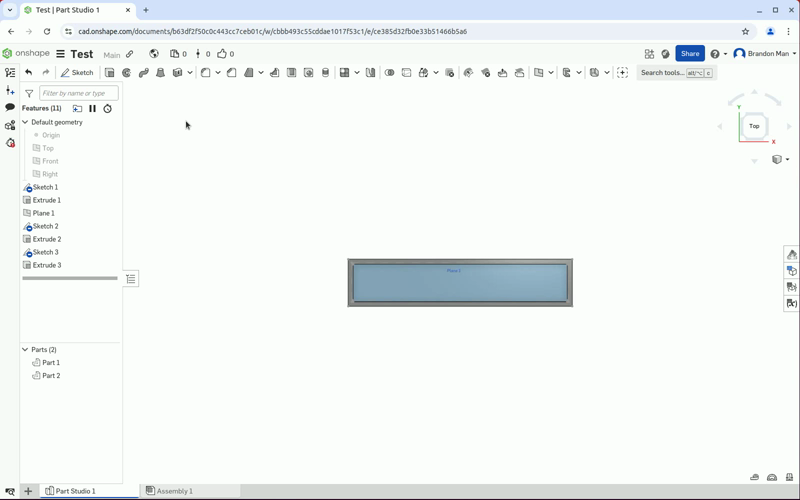
key(shift+7)
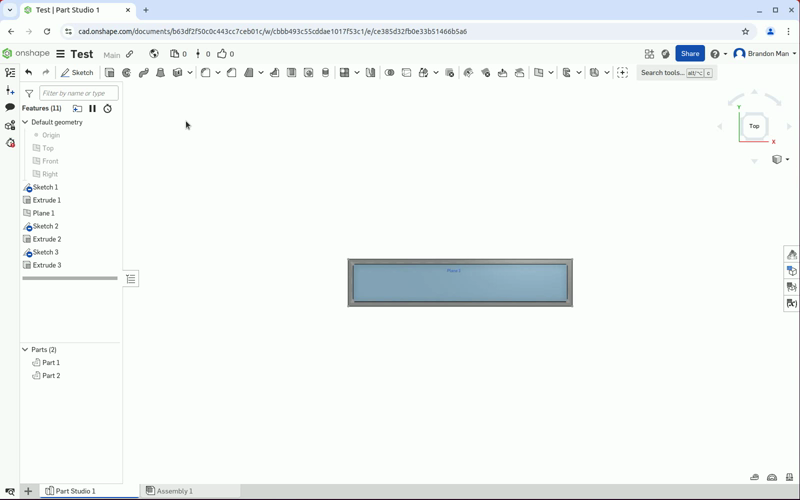
key(up, 3)
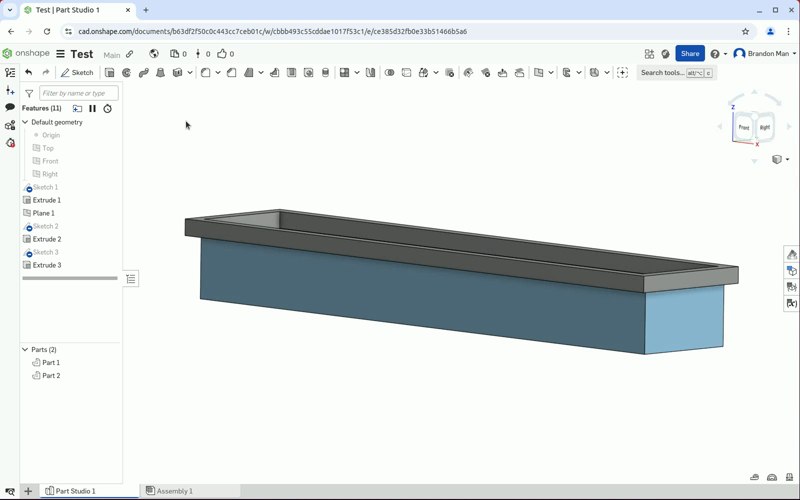
key(left, 3)
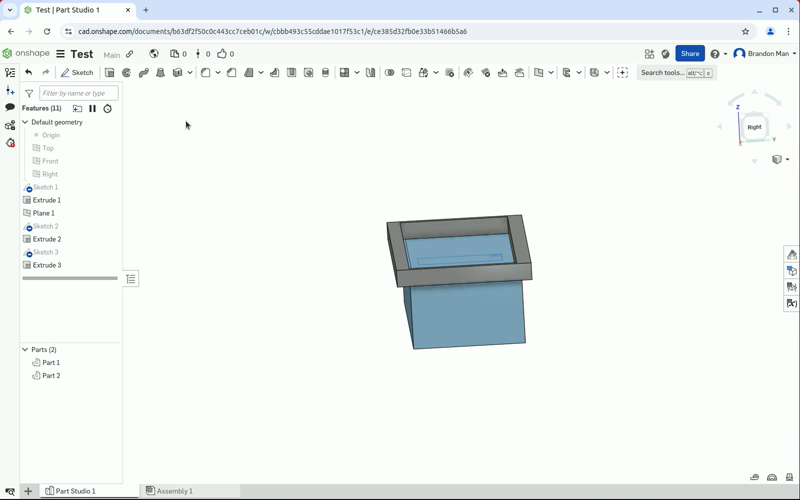
key(right, 3)
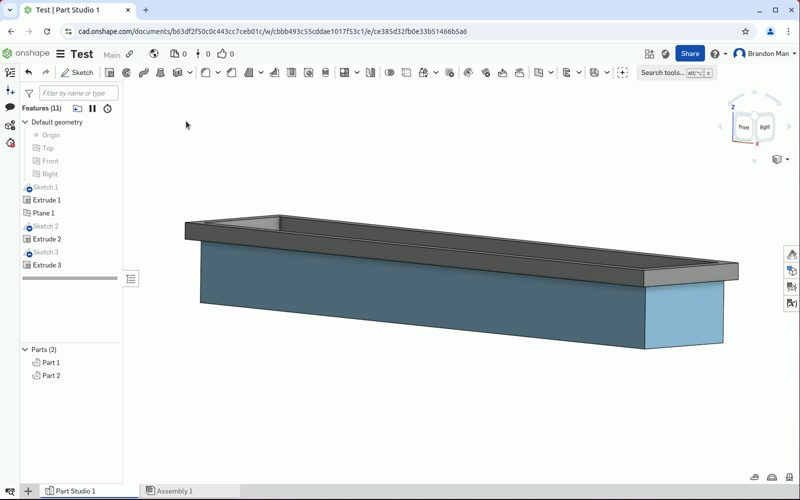
key(down, 3)
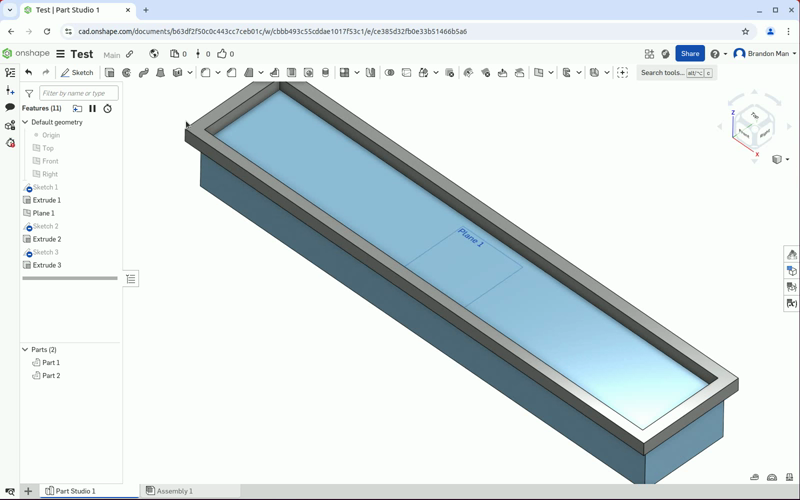
mouse_move(73, 189)
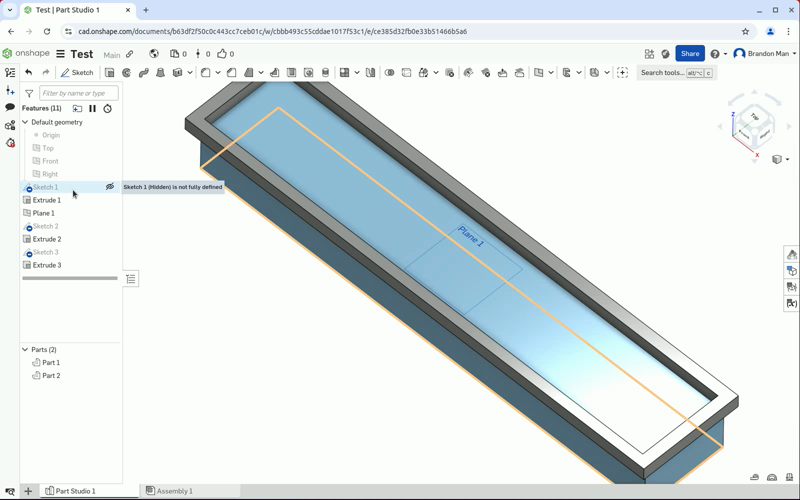
click(73, 189)